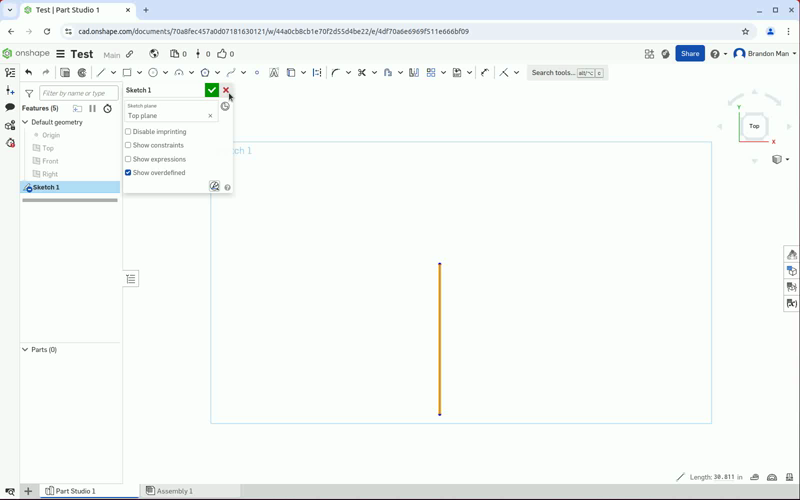
key(shift+h)
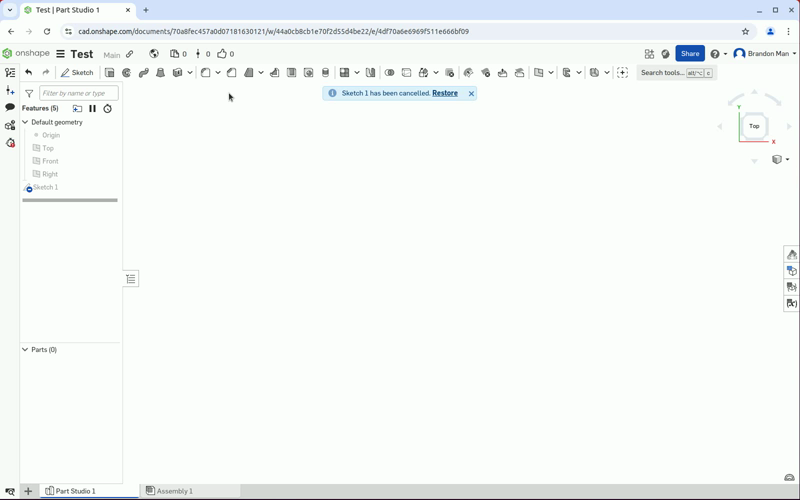
mouse_move(73, 352)
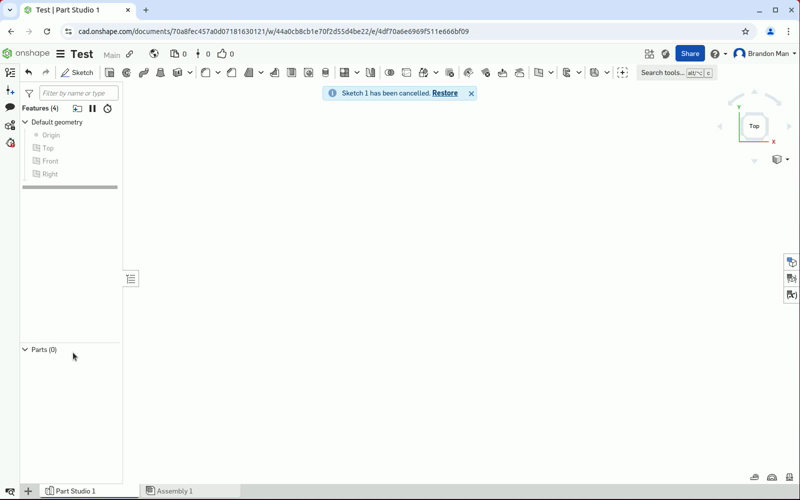
key(y)
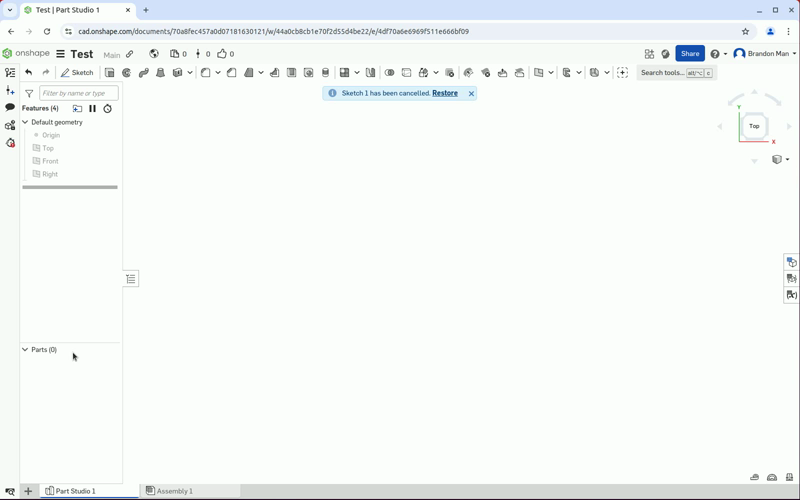
key(shift+p)
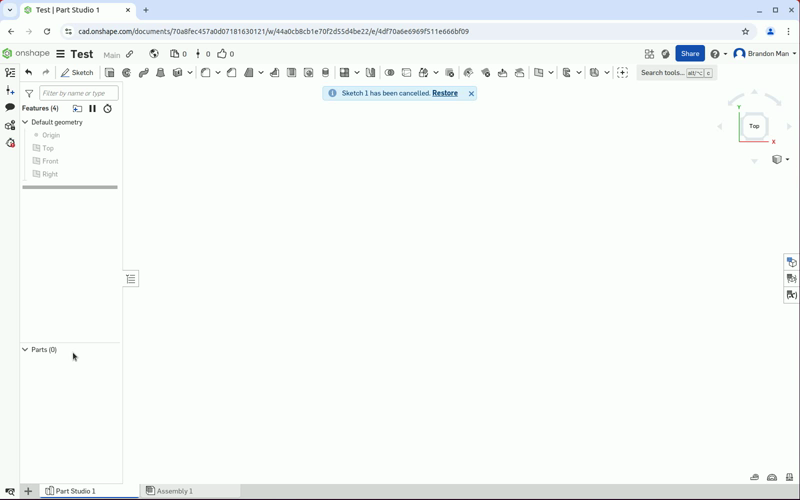
key(space)
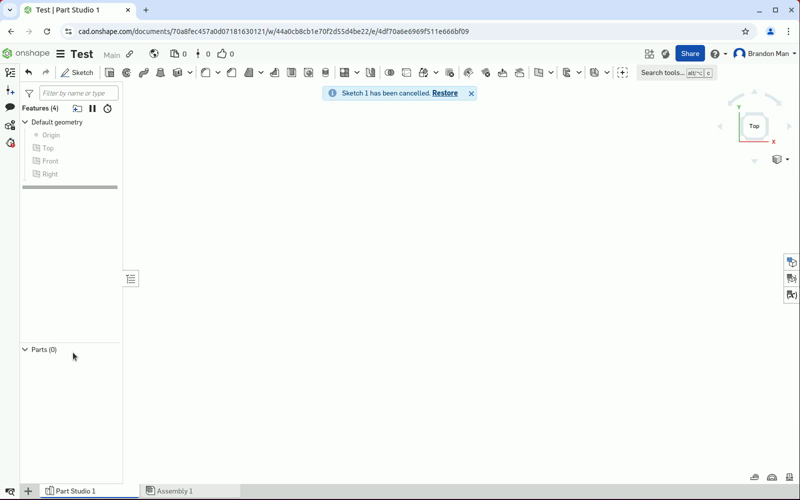
key_down(shift)
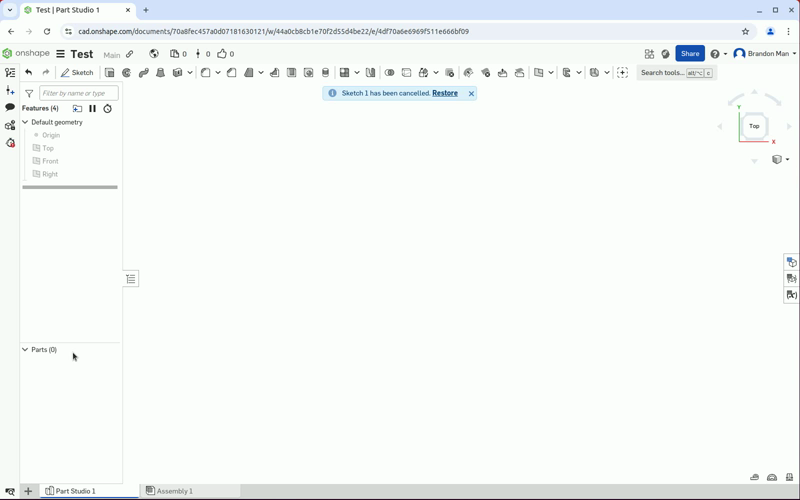
key(up)
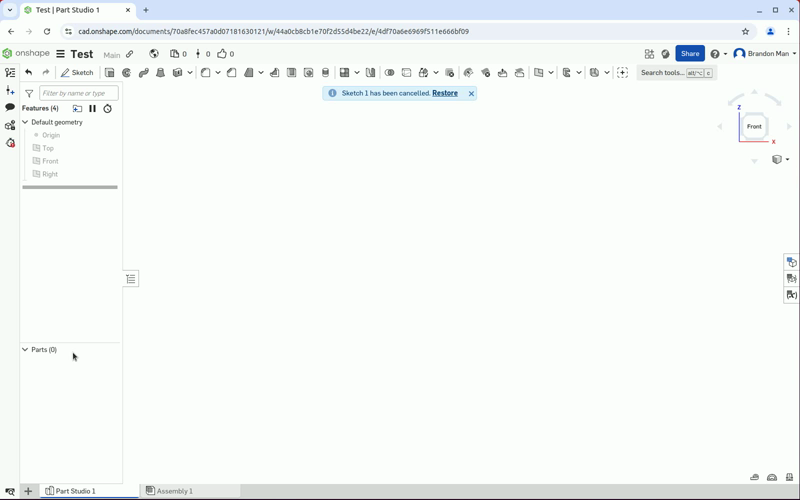
key_up(shift)
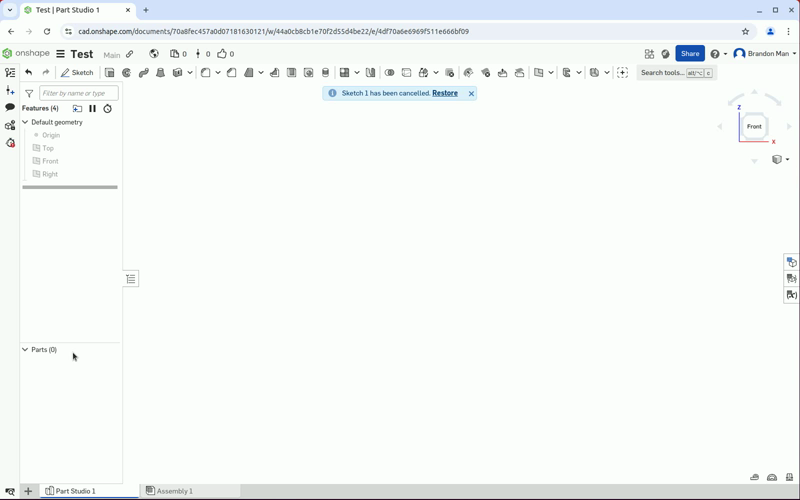
mouse_move(73, 352)
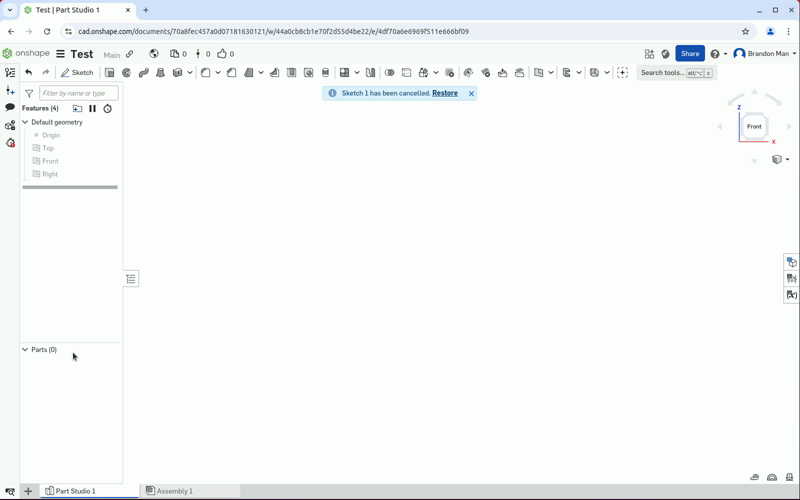
key(shift+y)
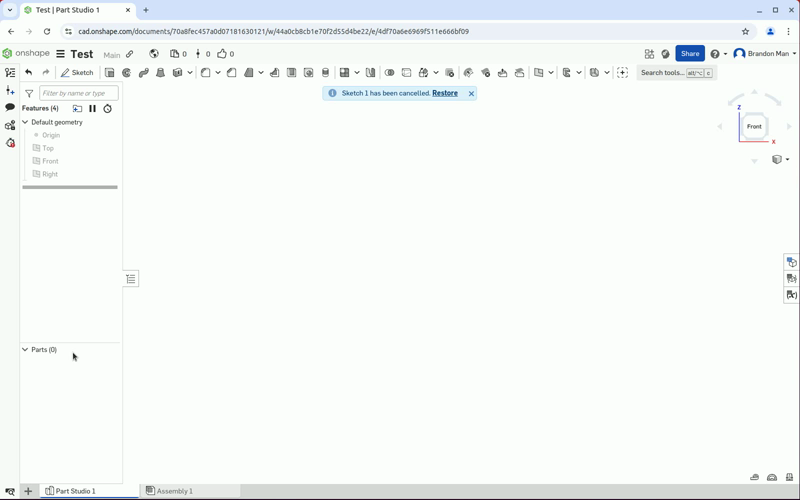
key(shift+s)
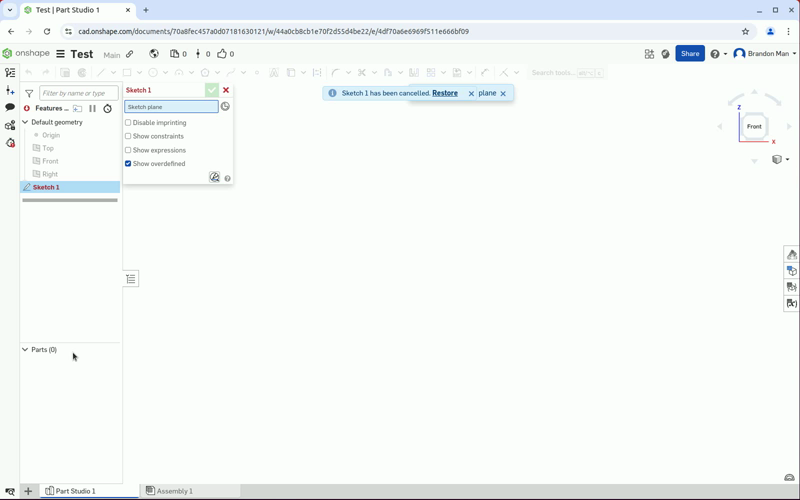
mouse_move(73, 163)
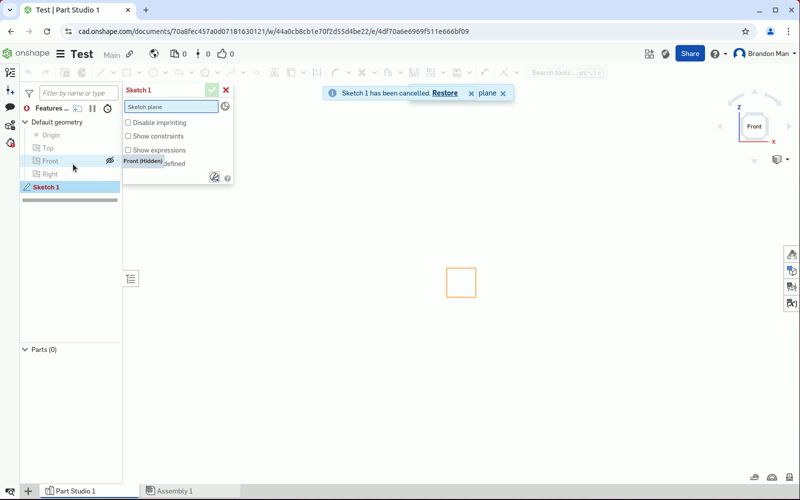
click(73, 163)
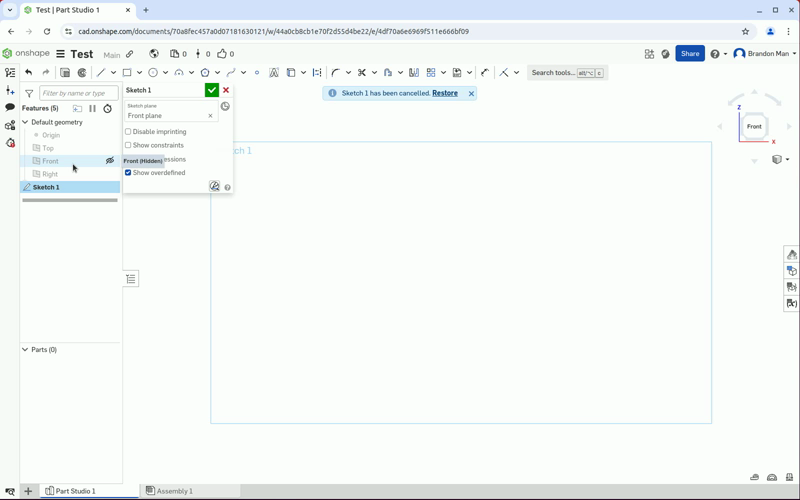
mouse_move(73, 352)
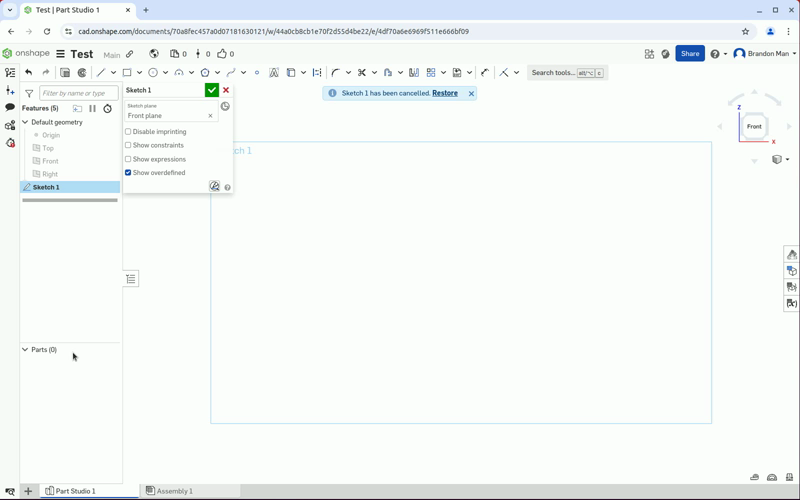
key(y)
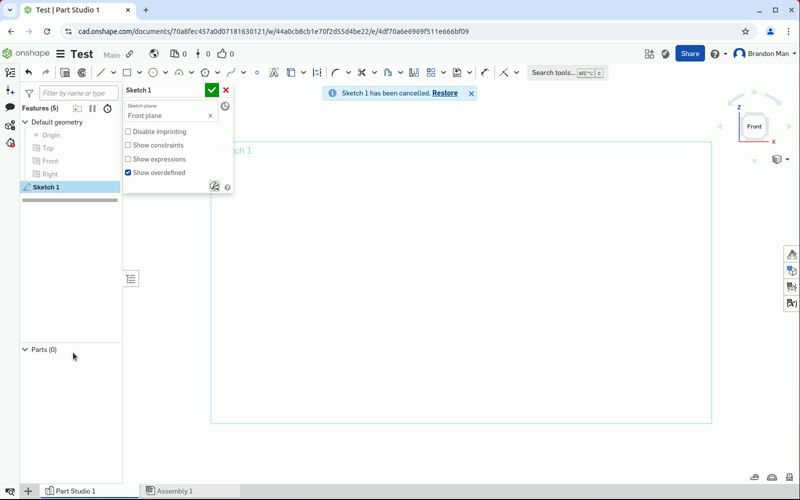
key(c)
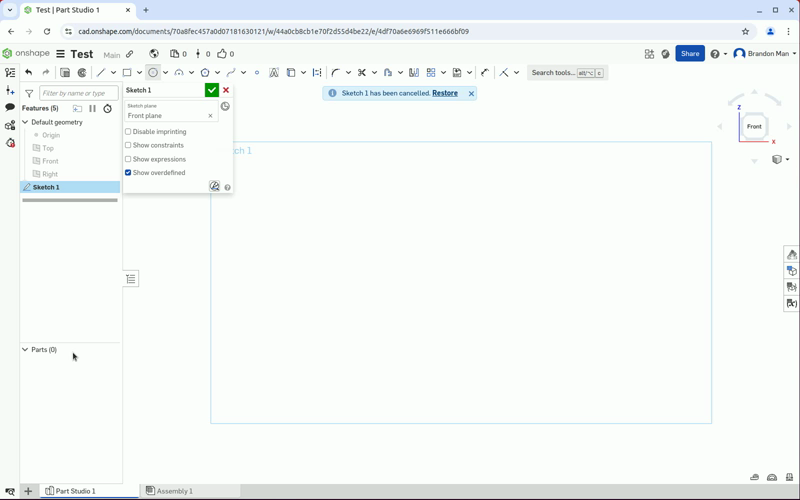
key_down(shift)
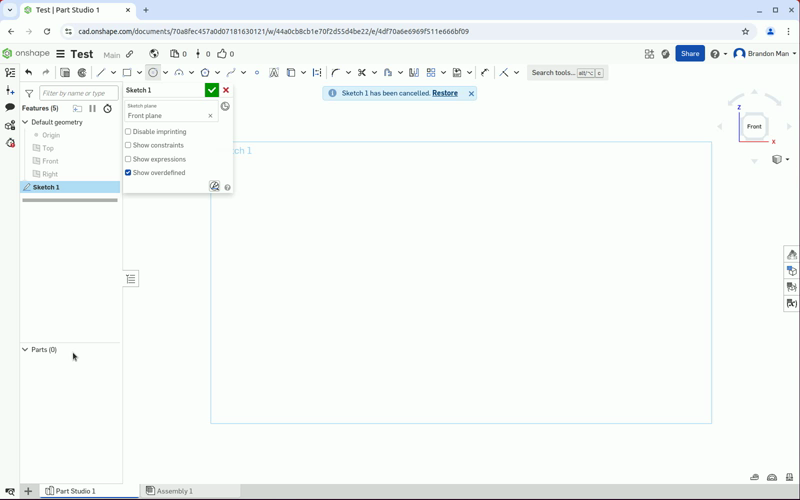
mouse_move(461, 282)
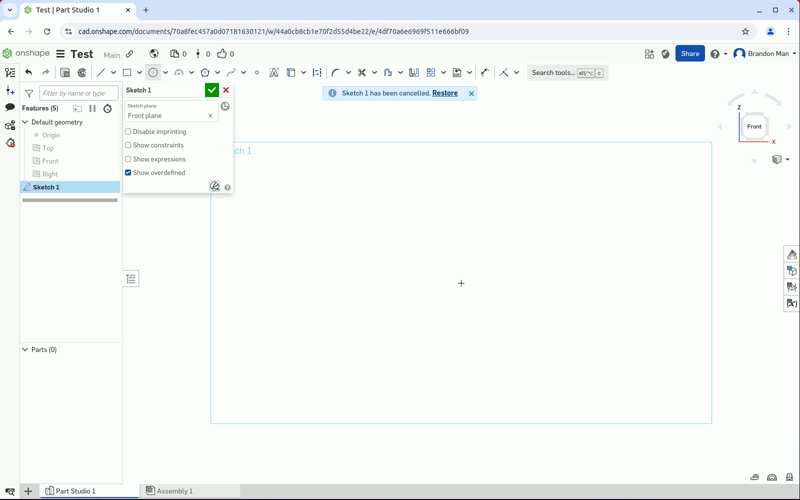
click(461, 282)
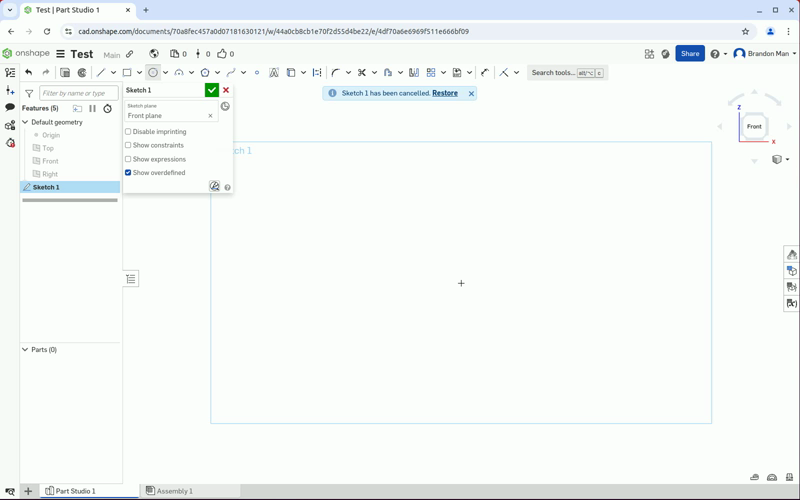
key_up(shift)
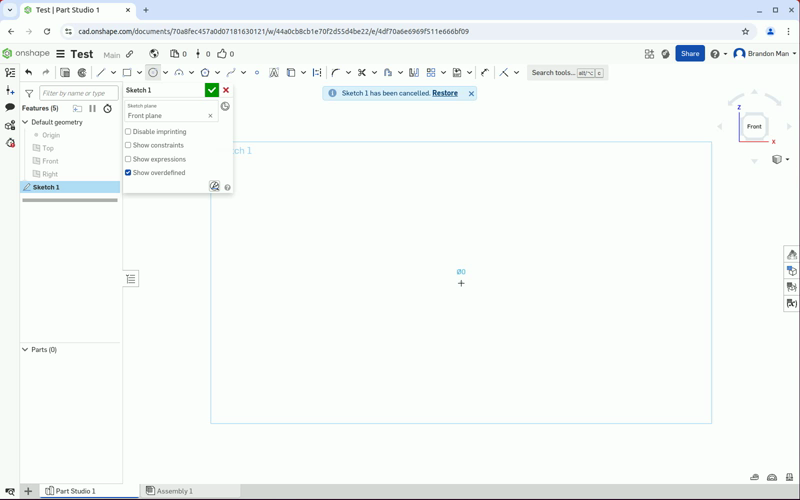
mouse_move(518, 282)
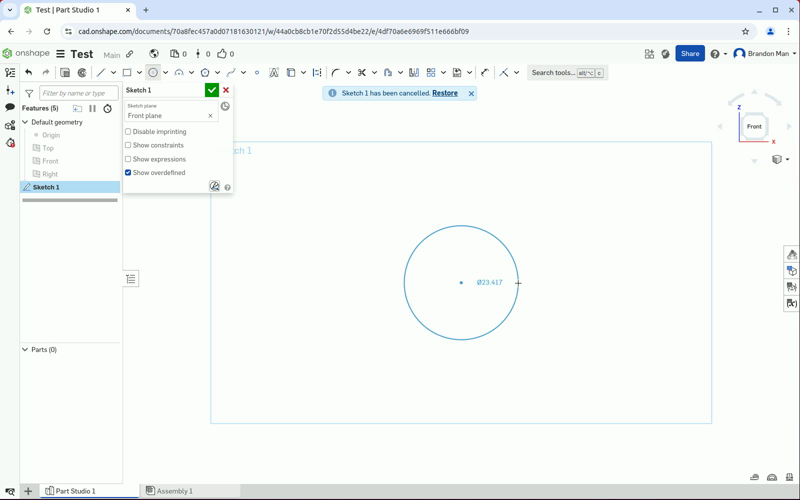
click(518, 282)
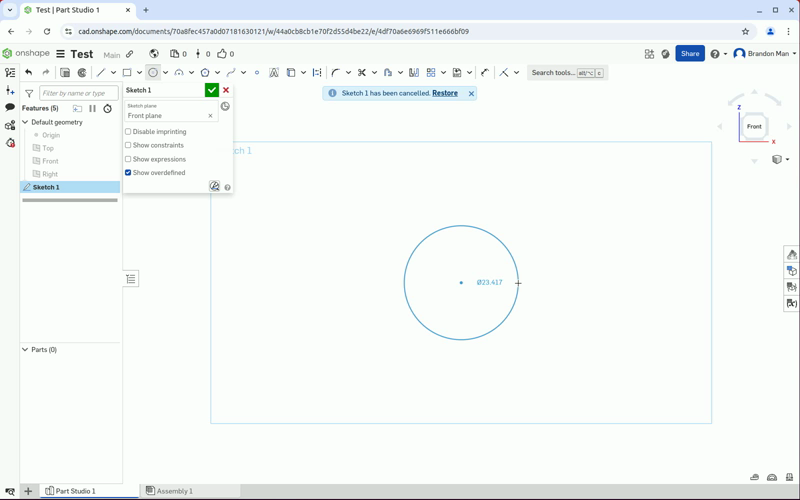
key(esc)
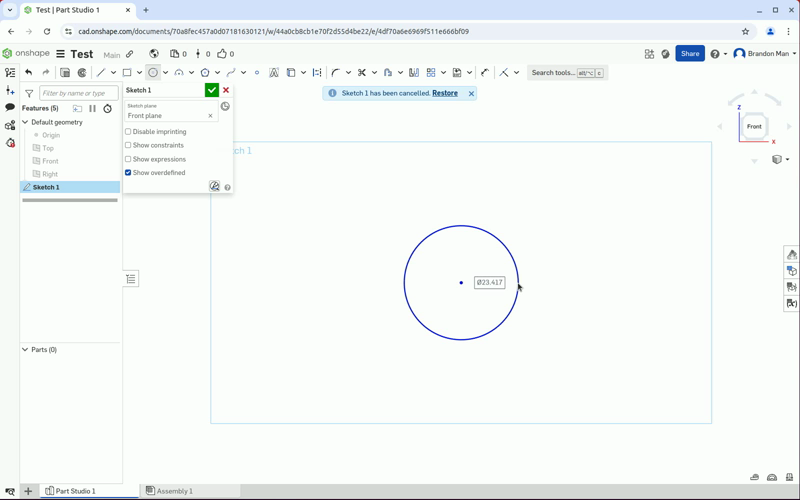
mouse_move(489, 287)
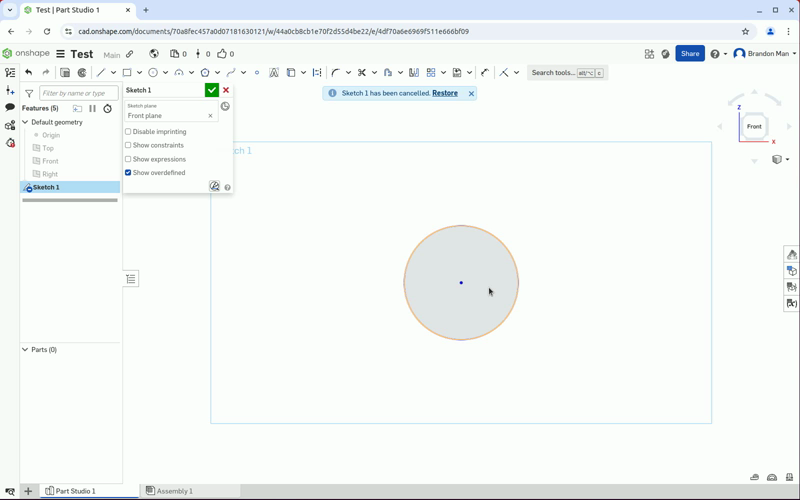
click(489, 287)
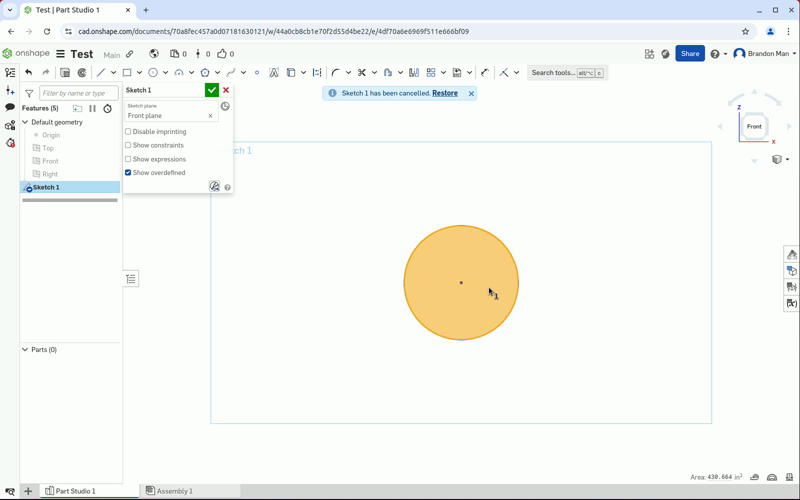
mouse_move(73, 352)
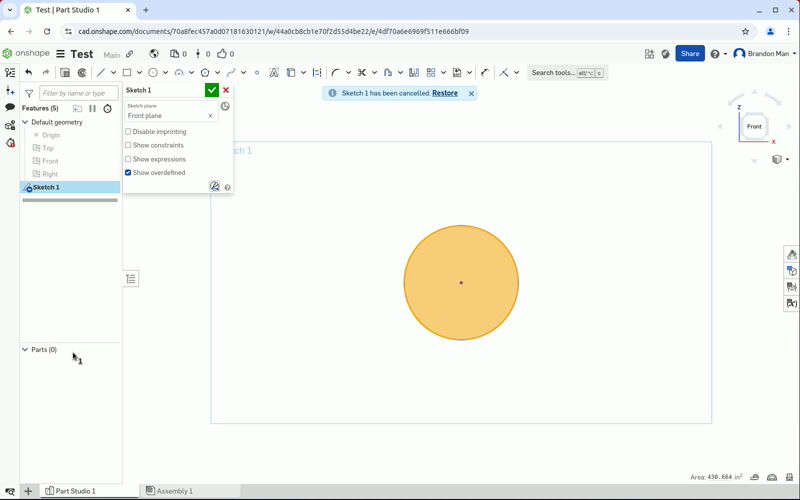
key(shift+y)
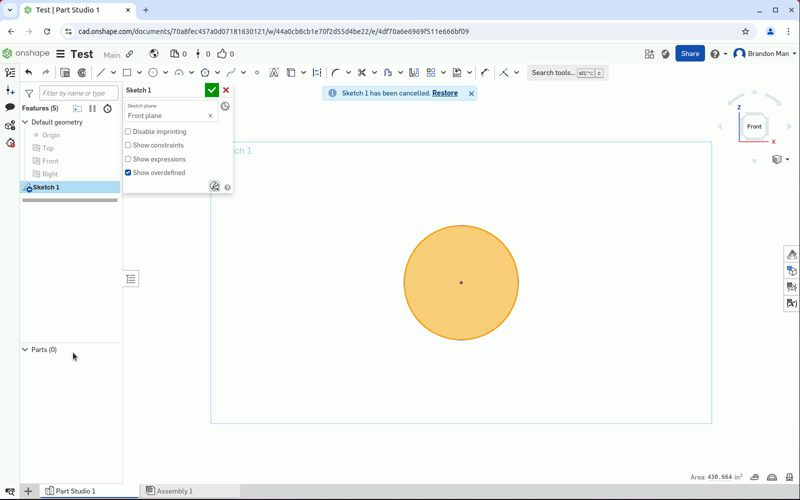
key(shift+e)
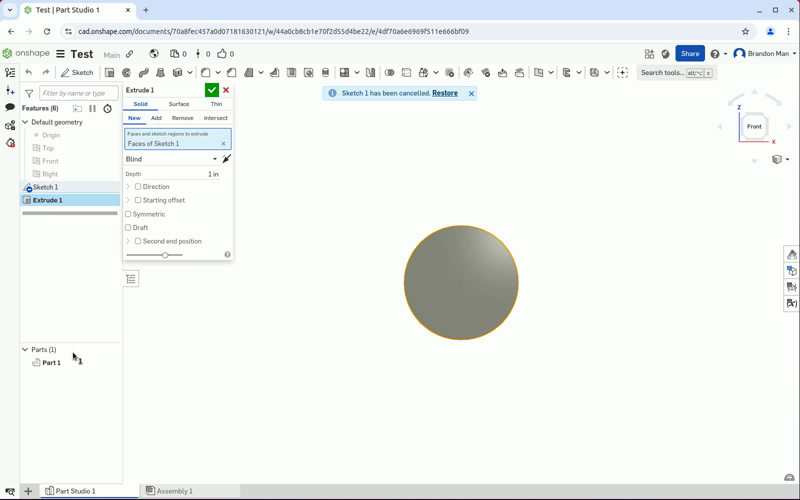
mouse_move(143, 106)
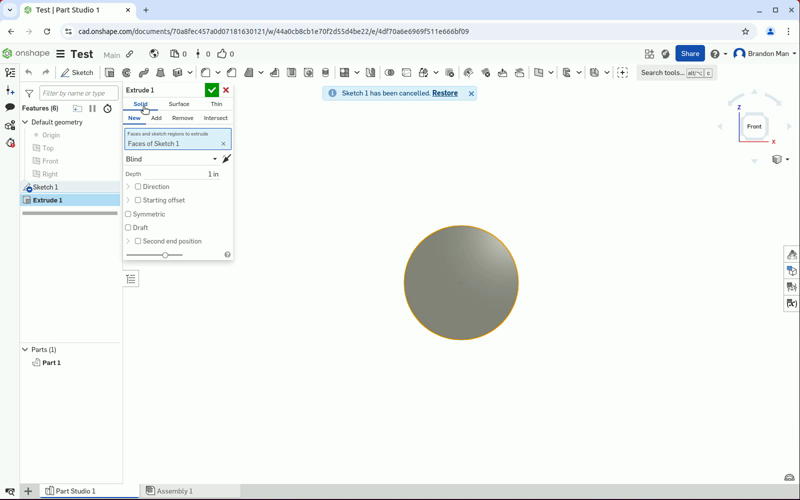
click(143, 106)
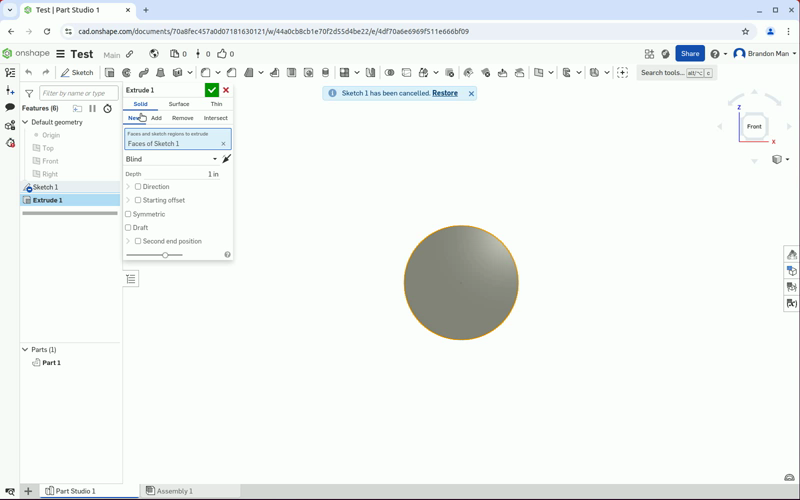
mouse_move(137, 120)
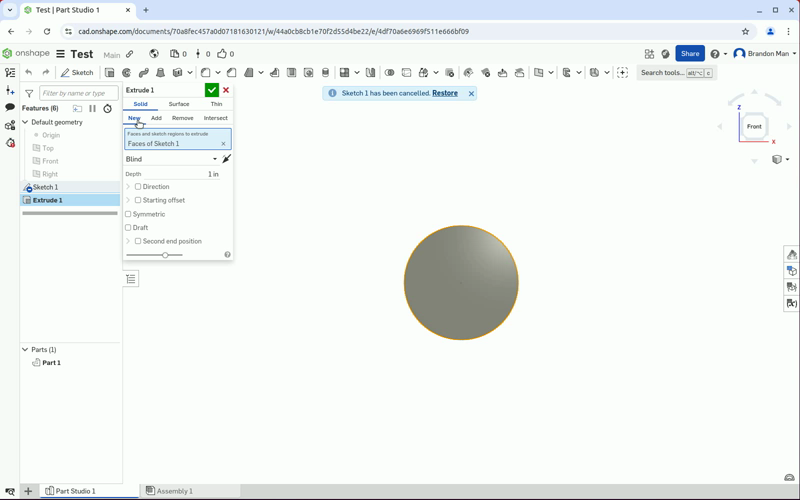
click(137, 120)
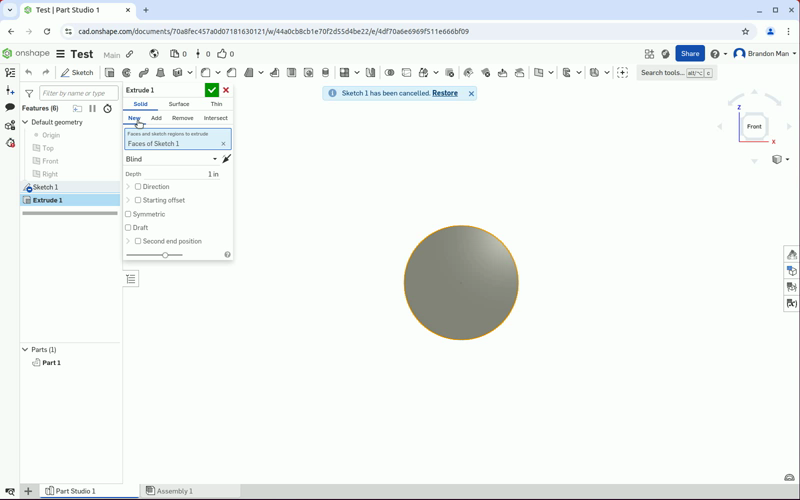
key(tab, 4)
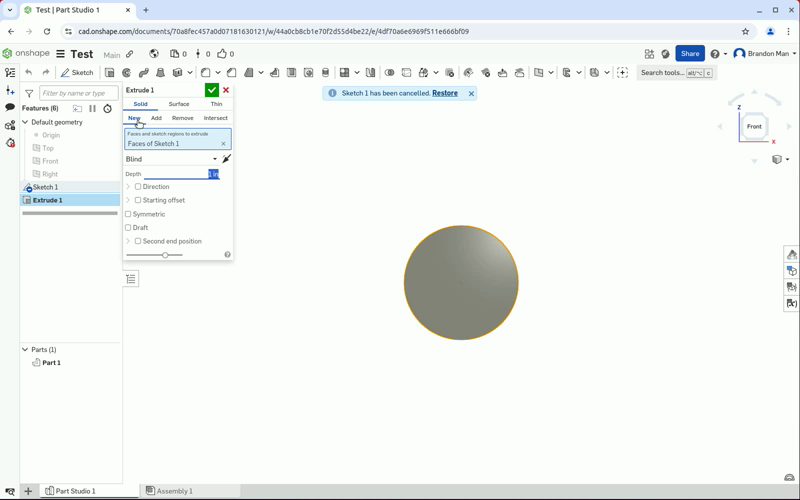
text(5.777)
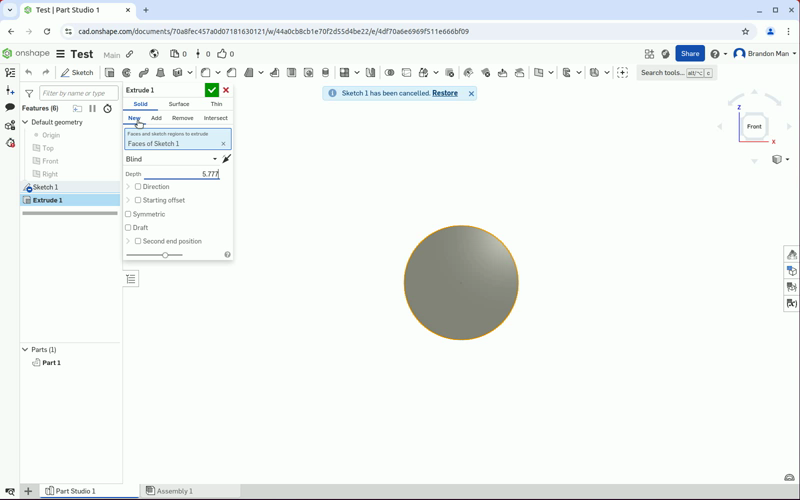
key(enter)
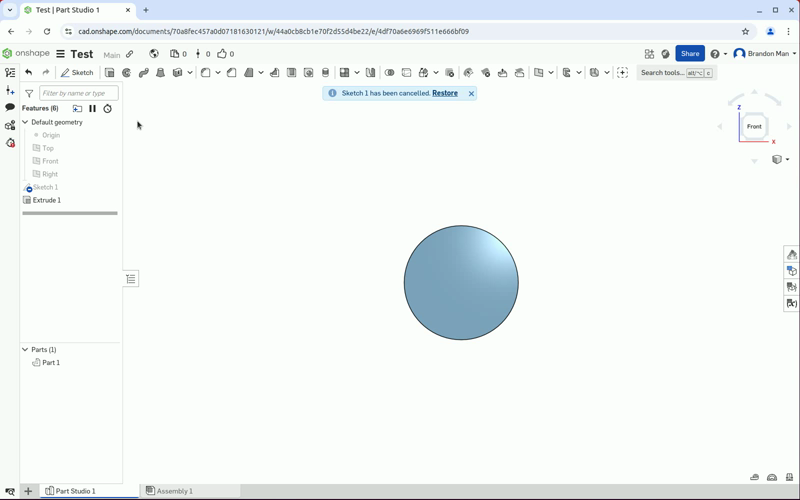
key(shift+h)
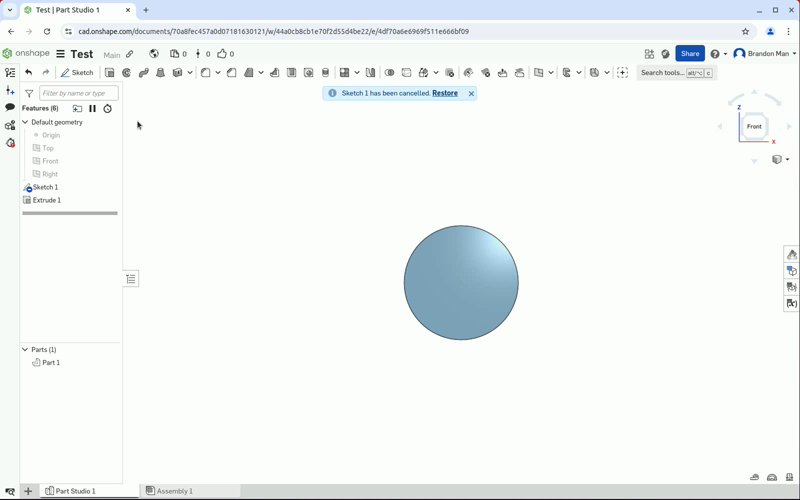
key(shift+h)
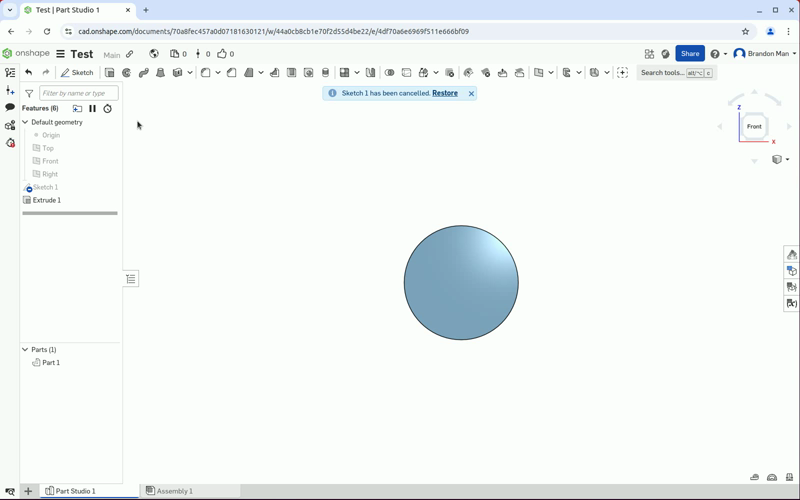
mouse_move(73, 189)
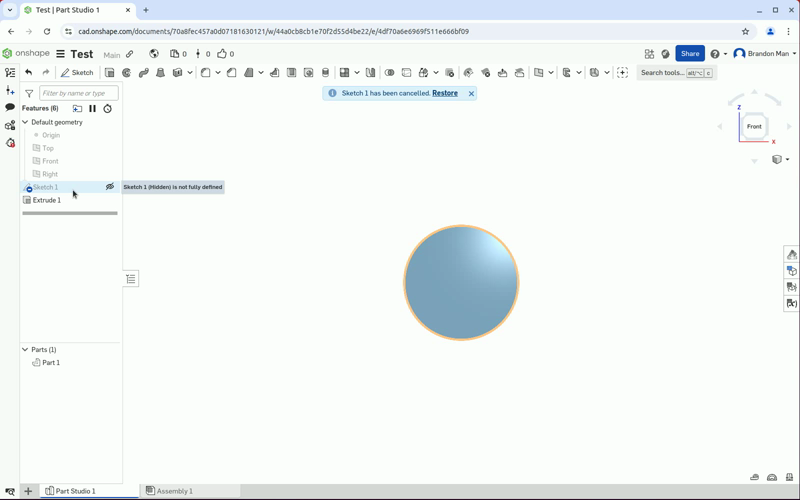
click(73, 189)
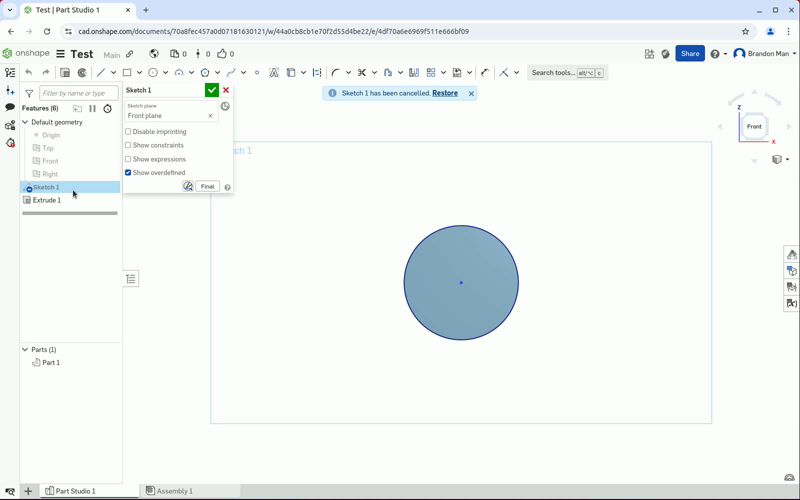
mouse_move(229, 92)
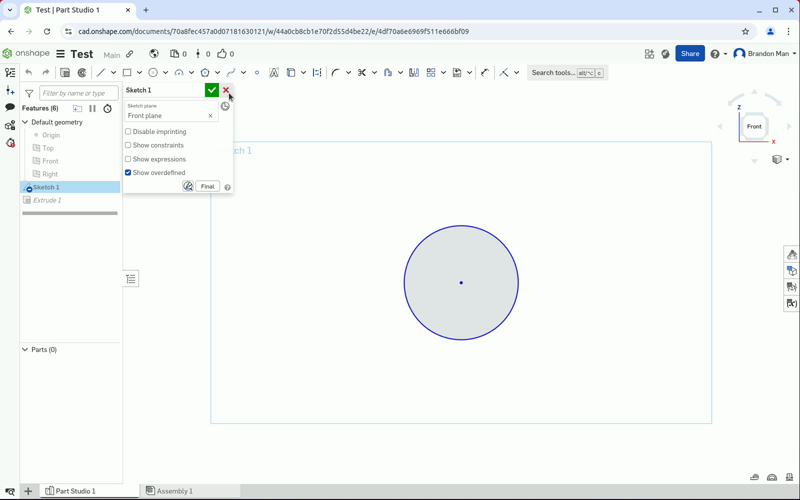
click(229, 92)
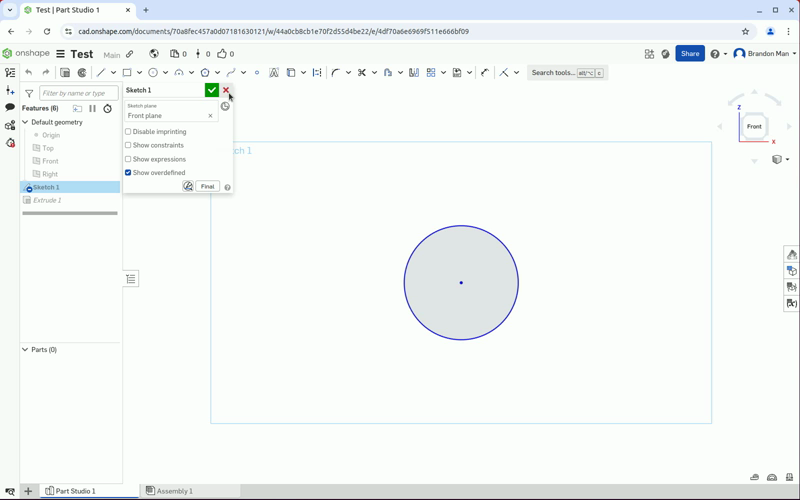
key(shift+s)
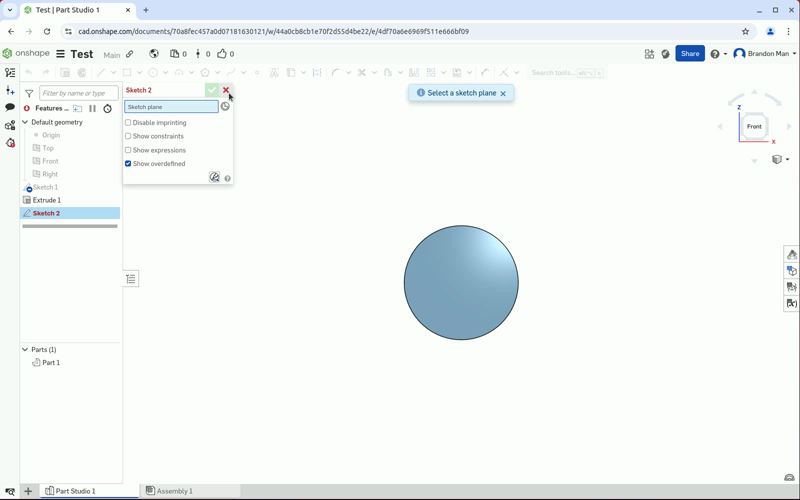
mouse_move(73, 163)
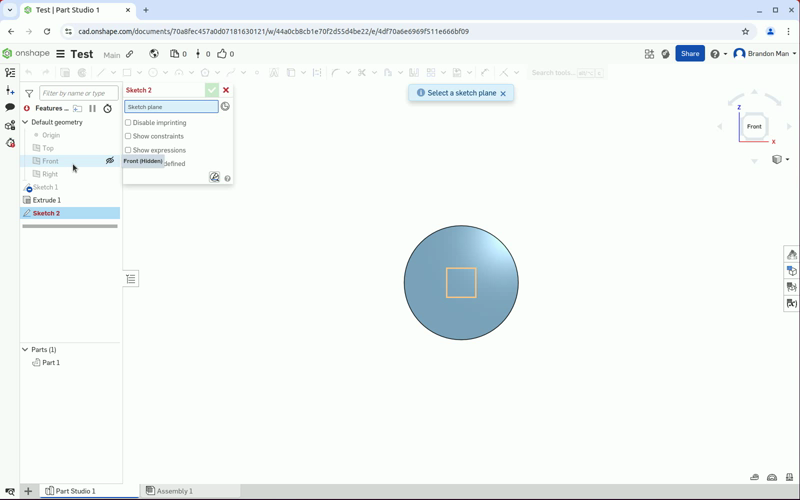
click(73, 163)
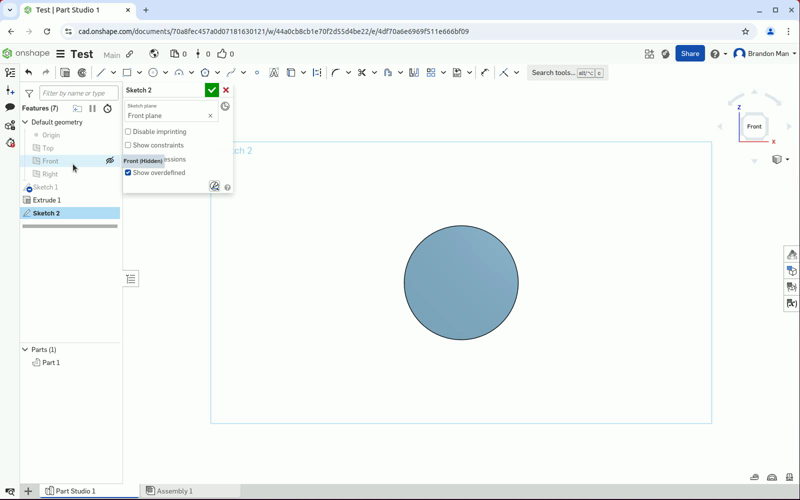
mouse_move(73, 352)
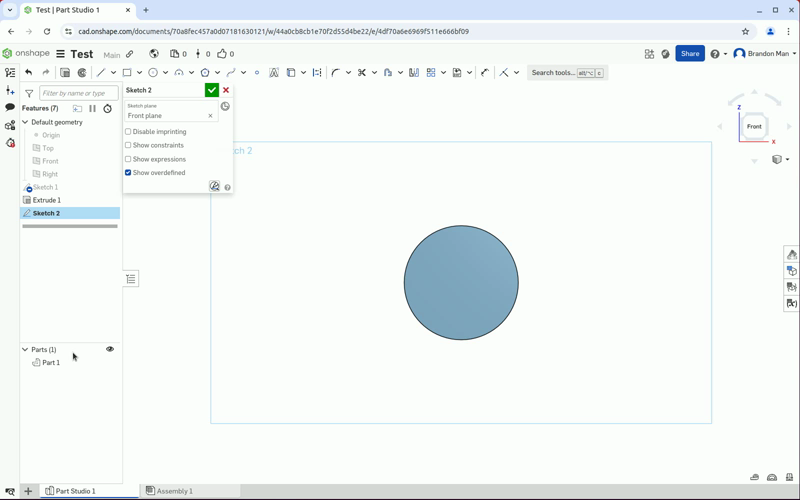
key(y)
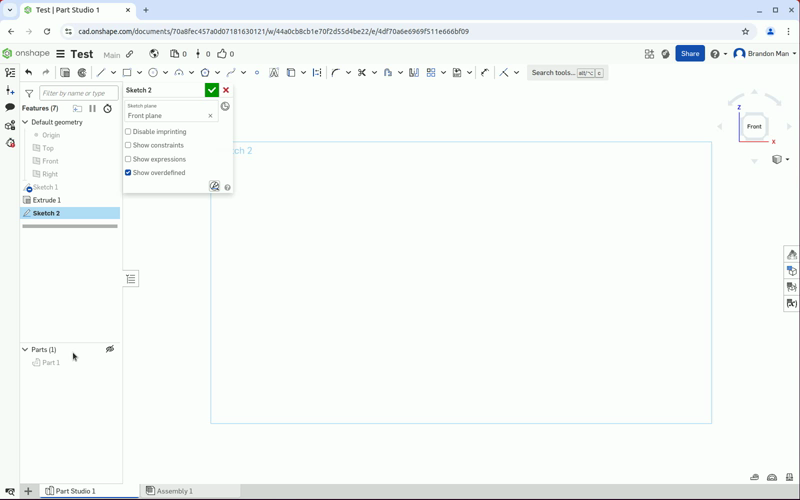
key(c)
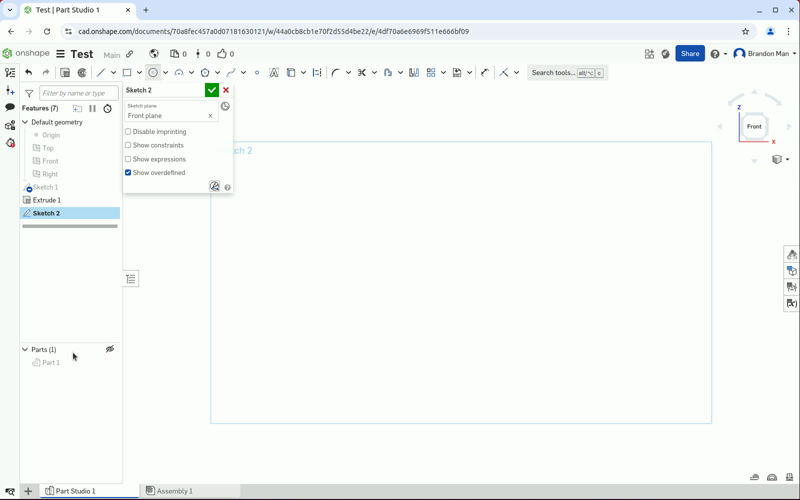
key_down(shift)
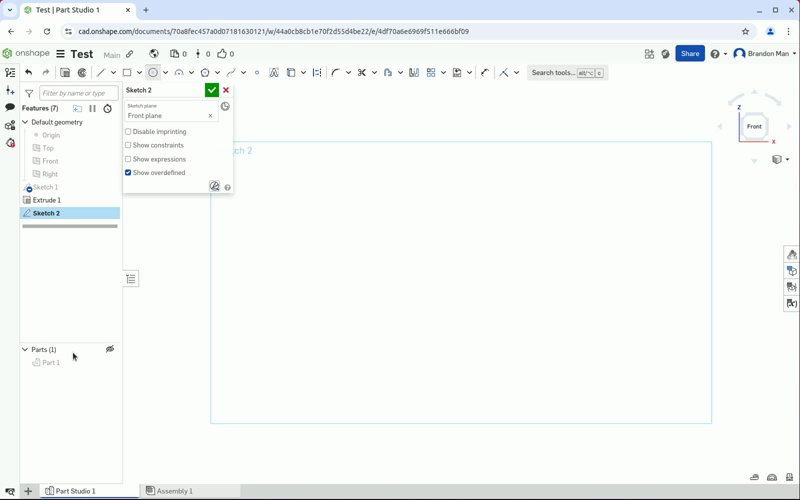
mouse_move(461, 282)
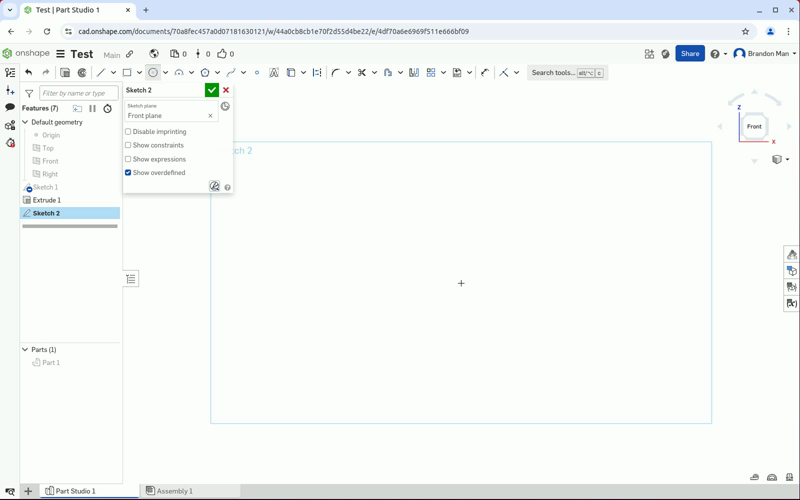
click(461, 282)
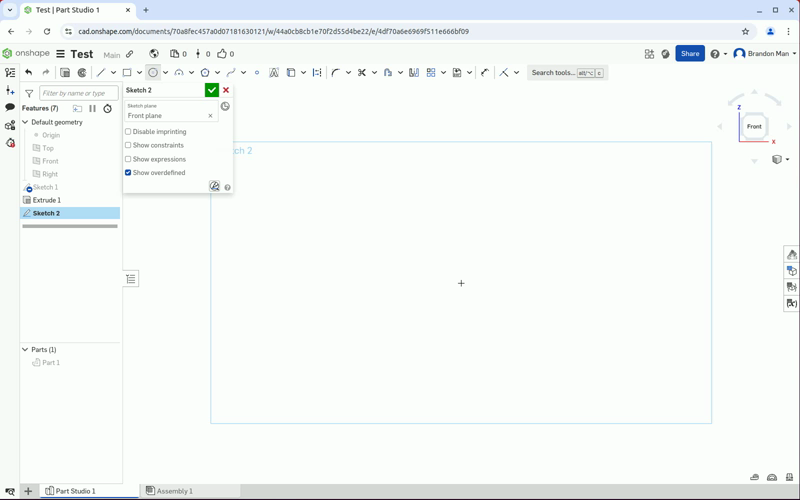
key_up(shift)
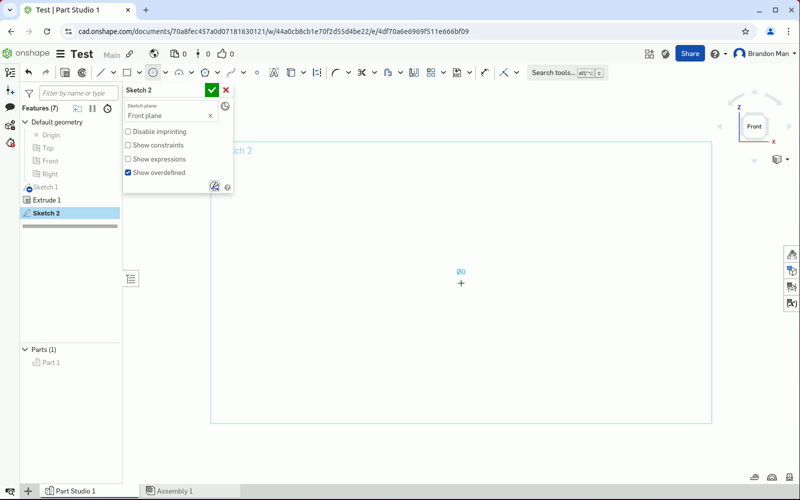
mouse_move(518, 282)
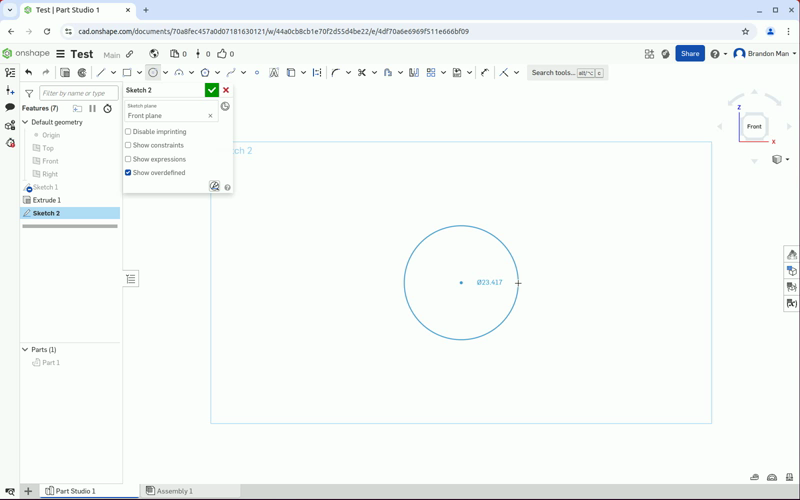
click(518, 282)
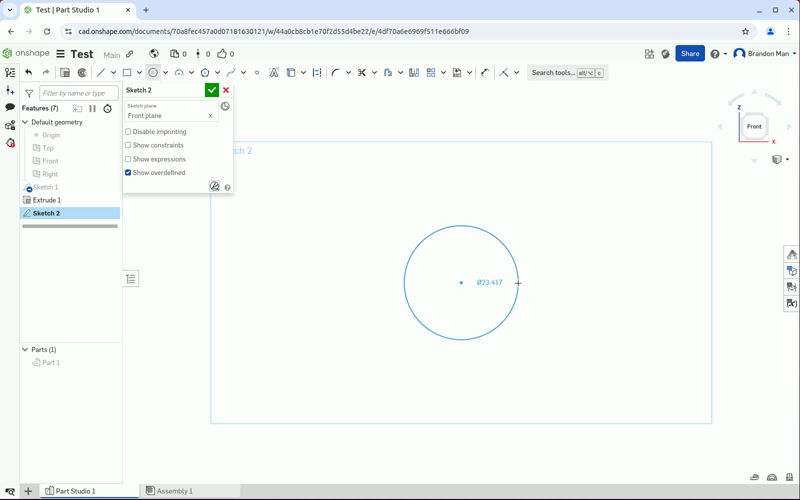
key(esc)
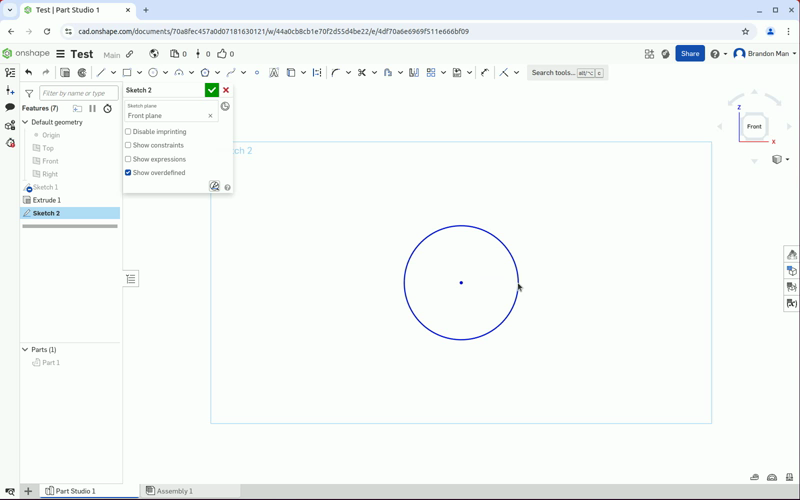
mouse_move(477, 302)
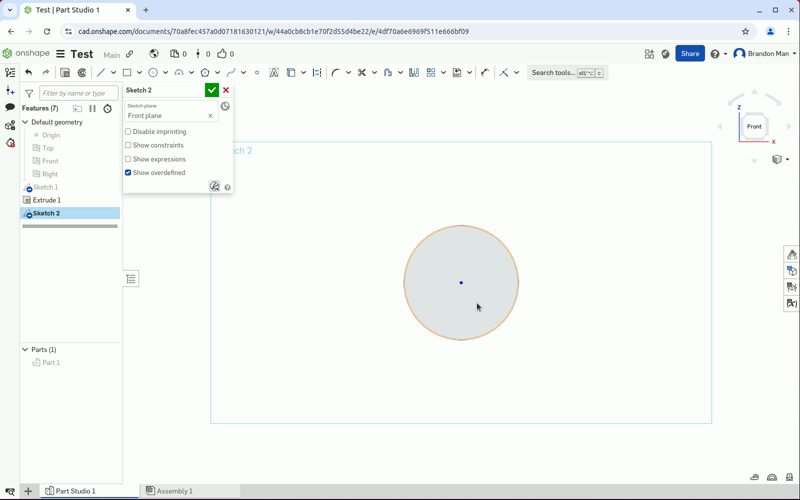
click(477, 302)
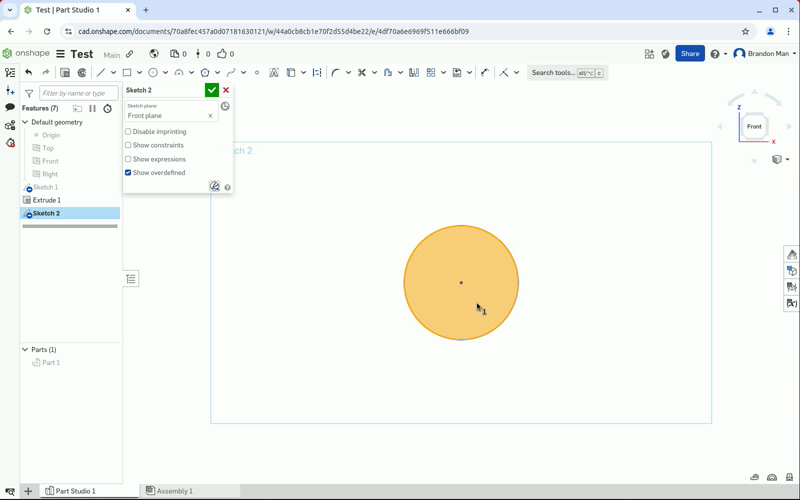
mouse_move(73, 352)
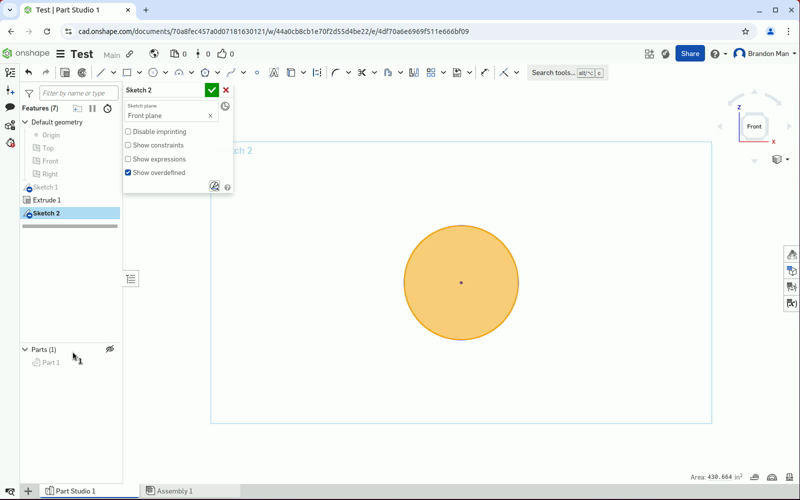
key(shift+y)
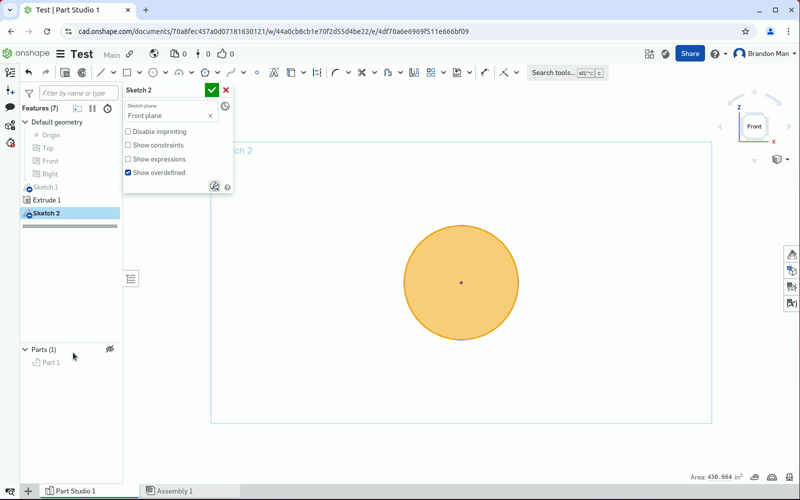
key(shift+e)
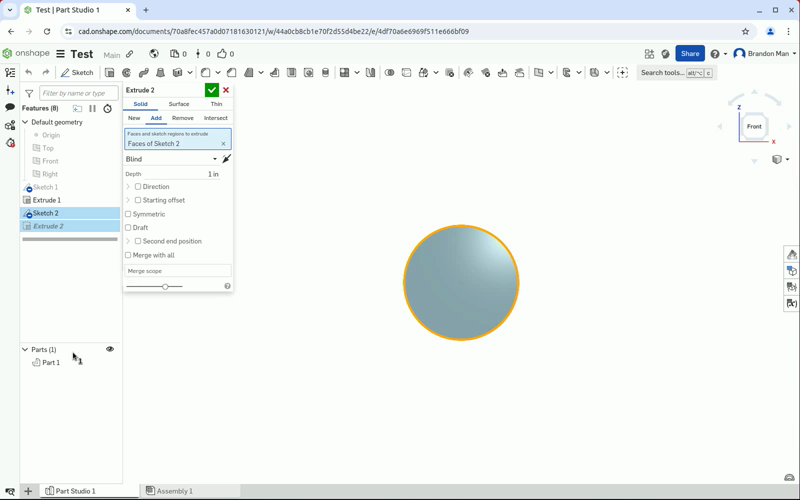
mouse_move(143, 106)
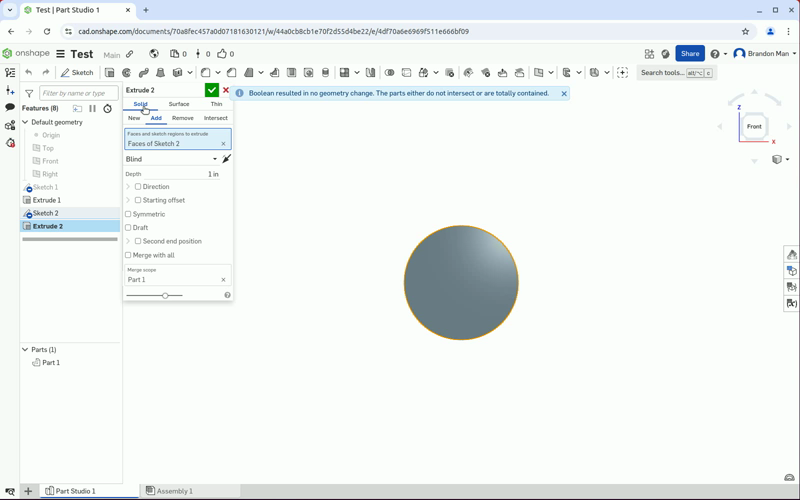
click(143, 106)
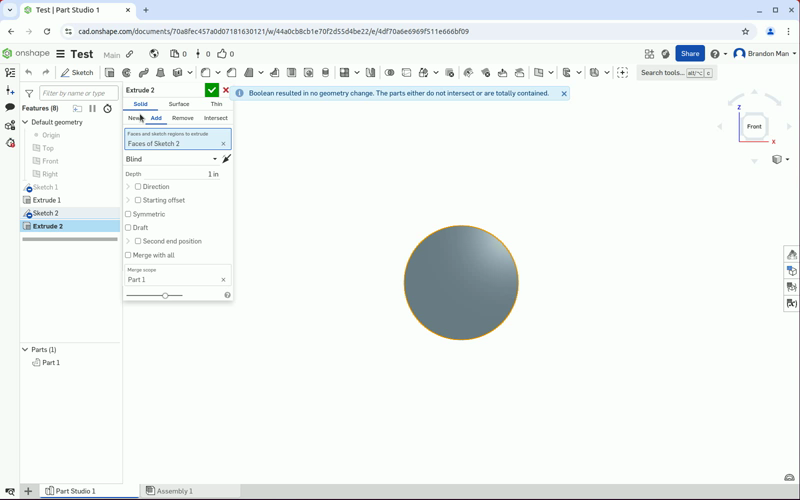
mouse_move(137, 120)
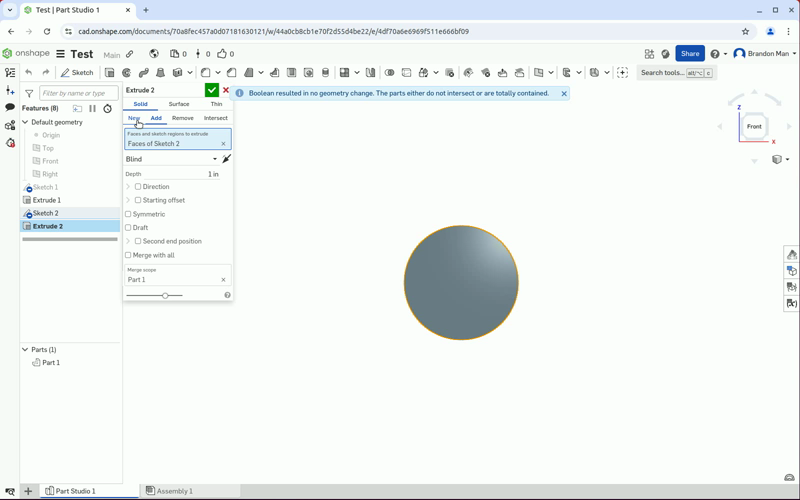
click(137, 120)
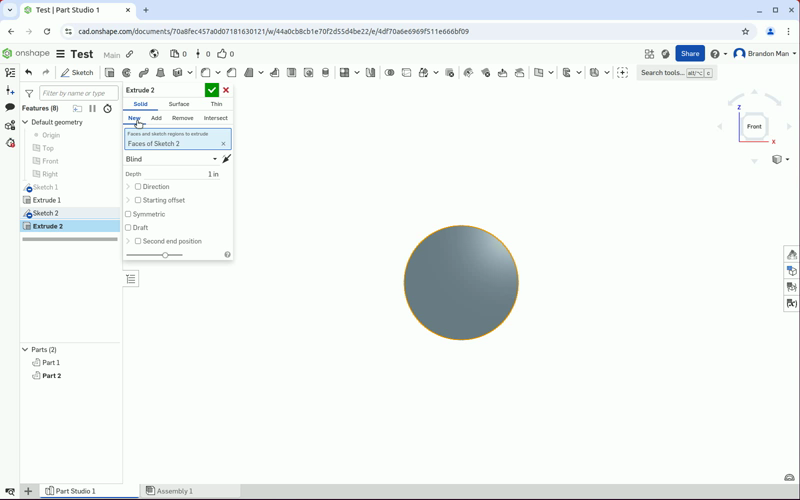
key(tab, 4)
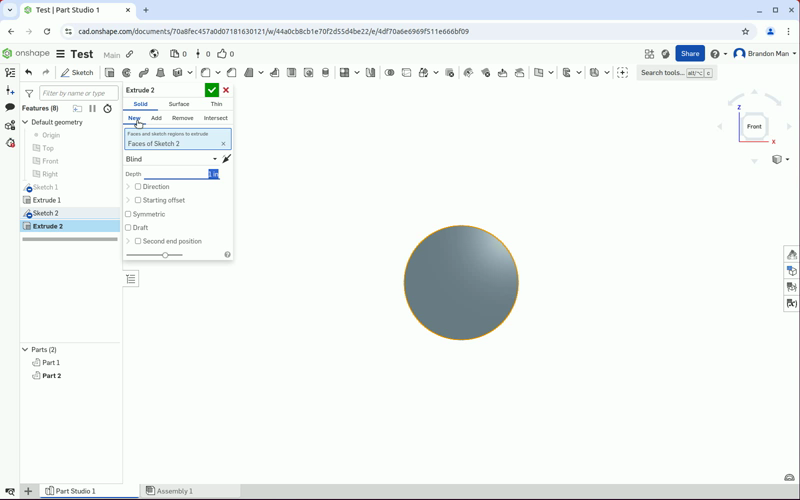
text(-17.331)
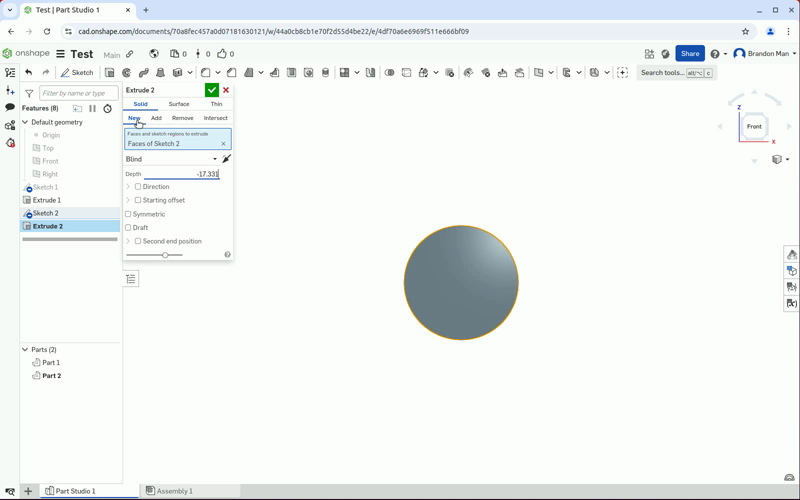
key(enter)
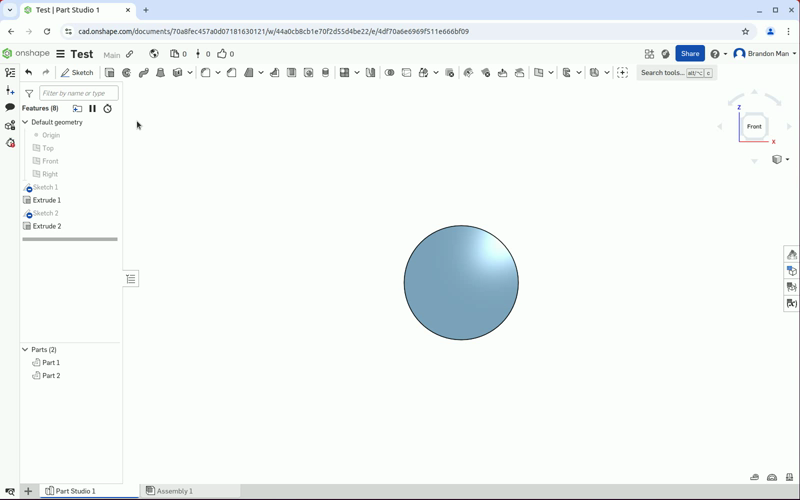
key(shift+h)
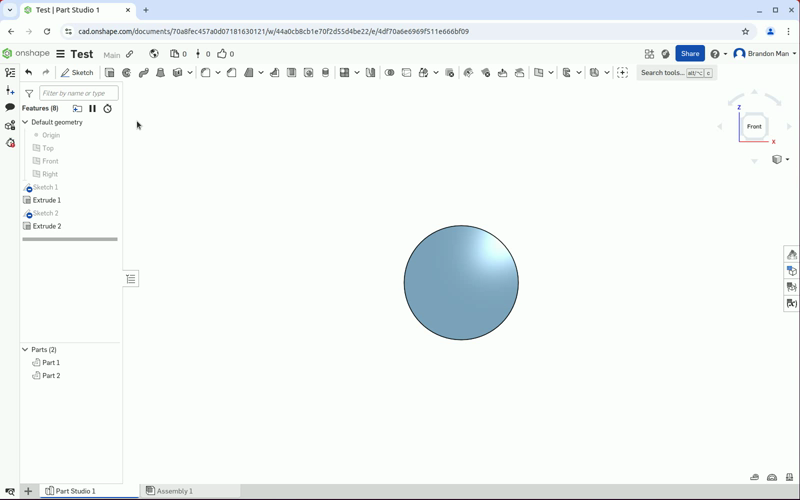
key(shift+h)
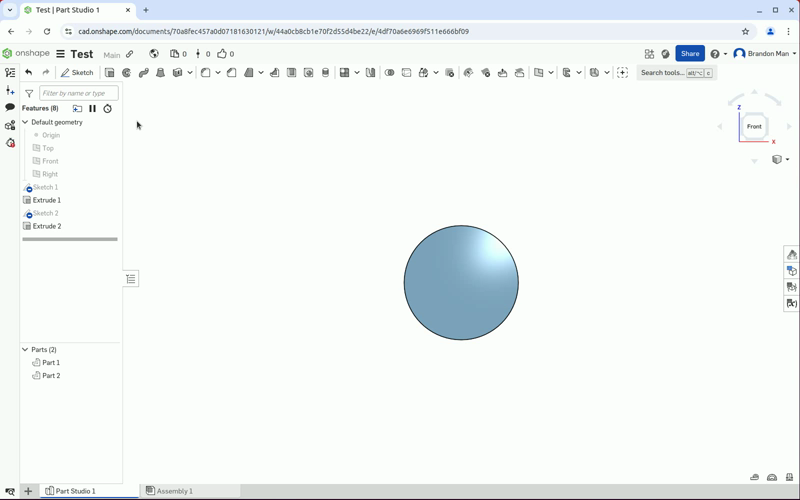
mouse_move(73, 189)
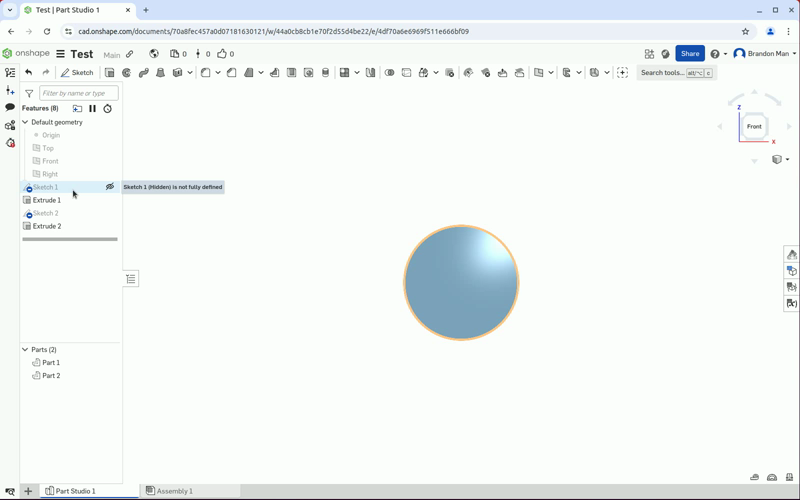
click(73, 189)
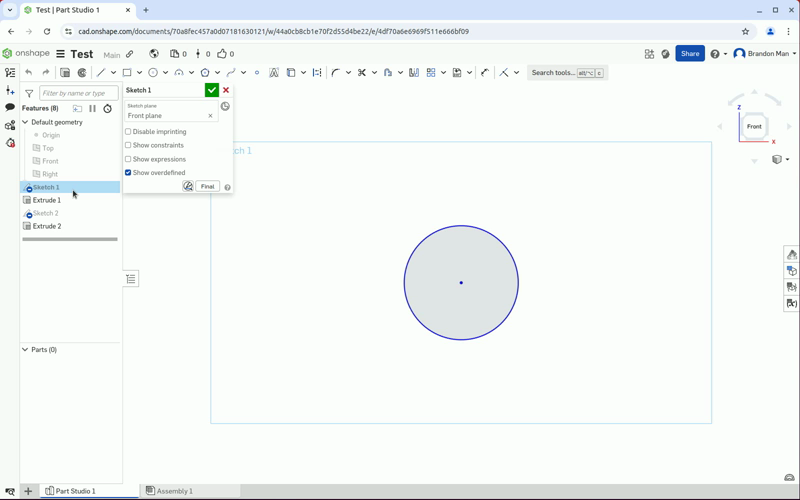
mouse_move(229, 92)
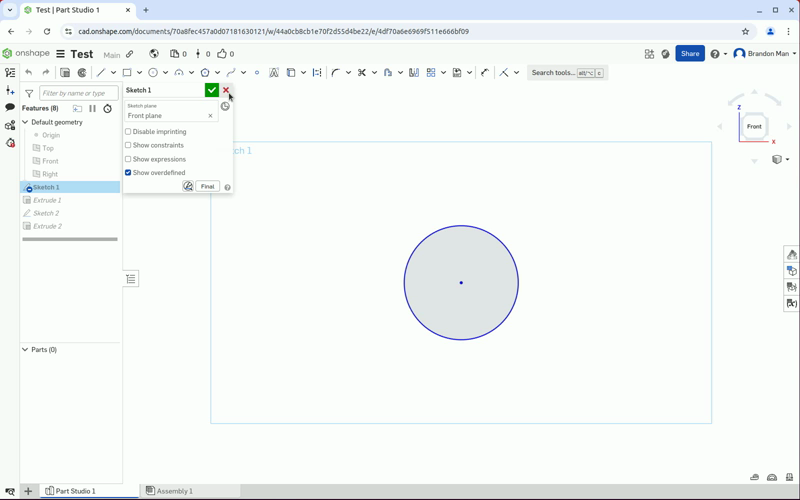
click(229, 92)
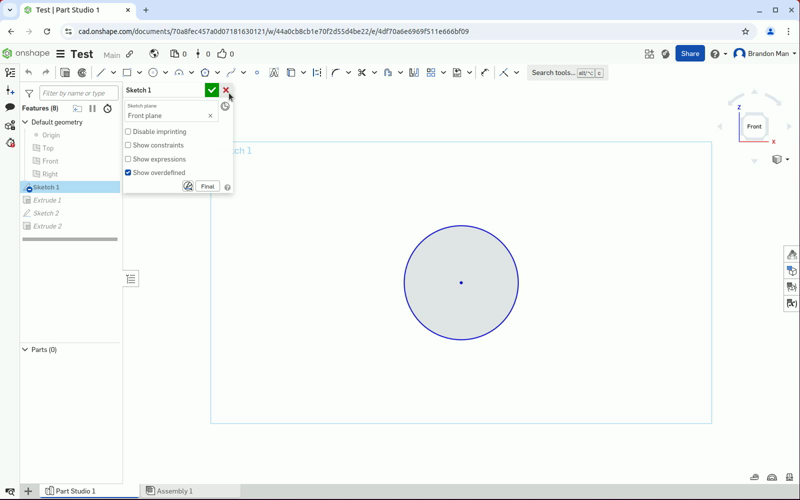
key(shift+s)
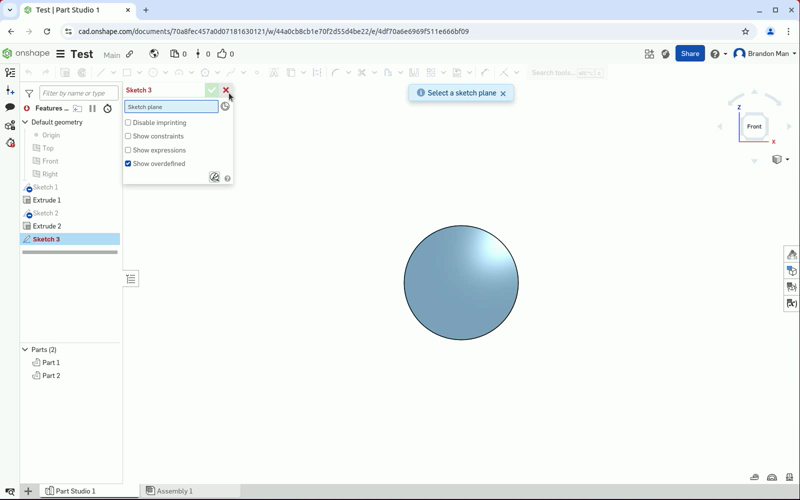
mouse_move(73, 163)
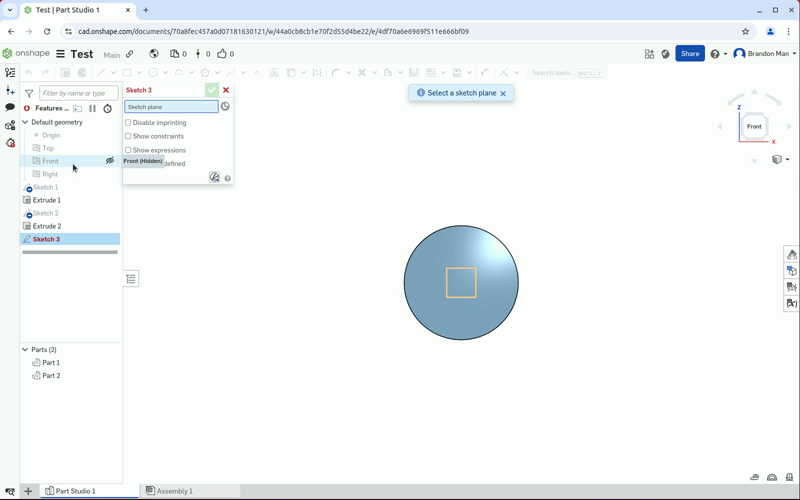
click(73, 163)
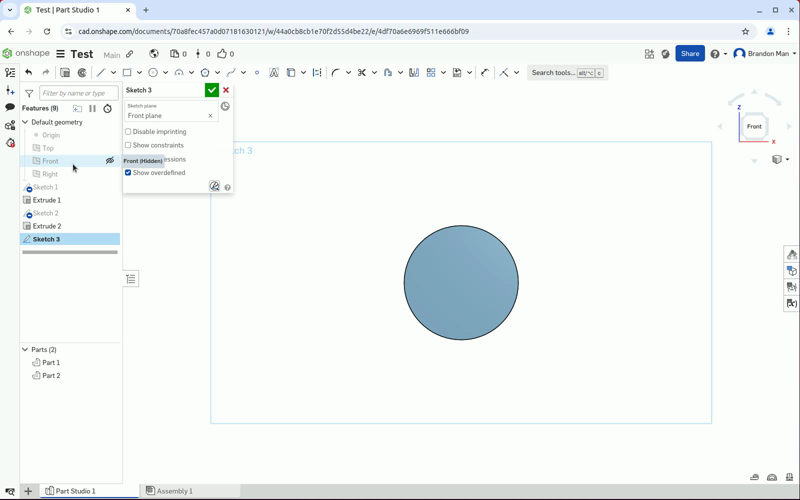
mouse_move(73, 352)
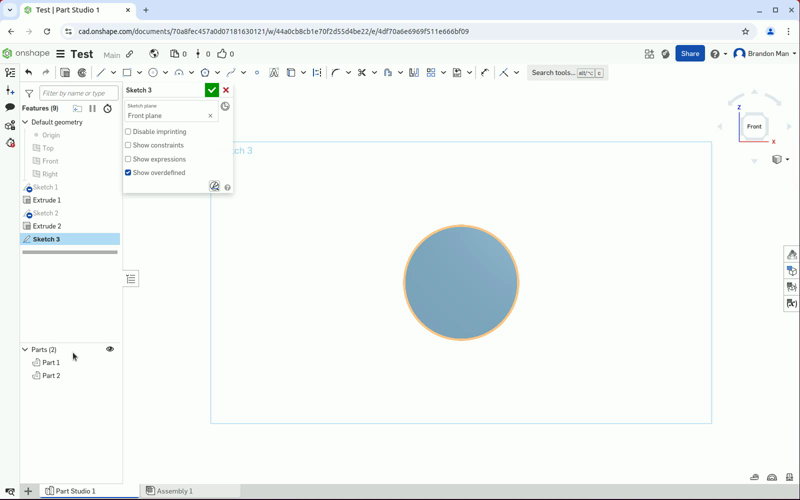
key(y)
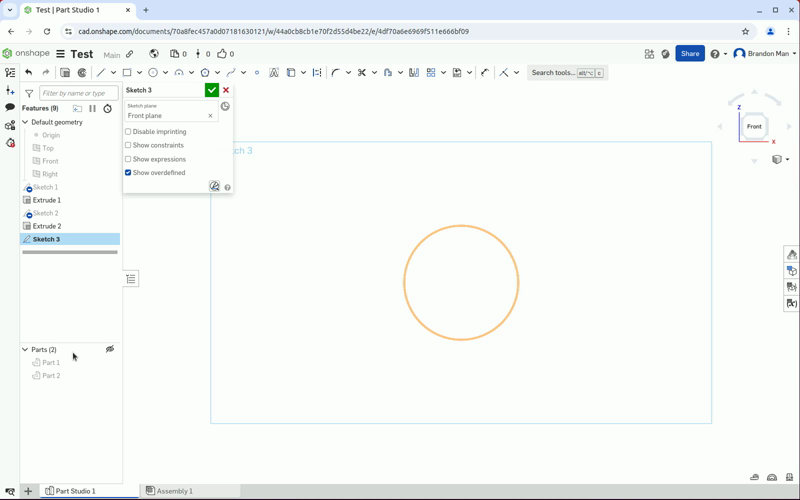
key(l)
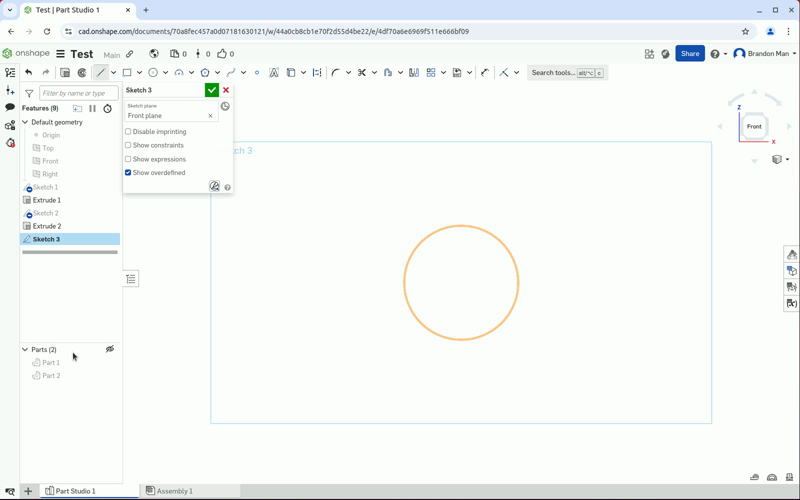
key_down(shift)
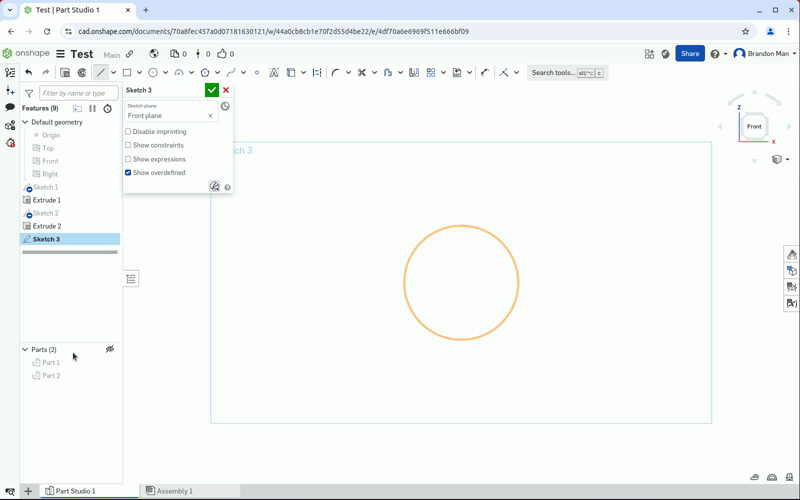
mouse_move(460, 339)
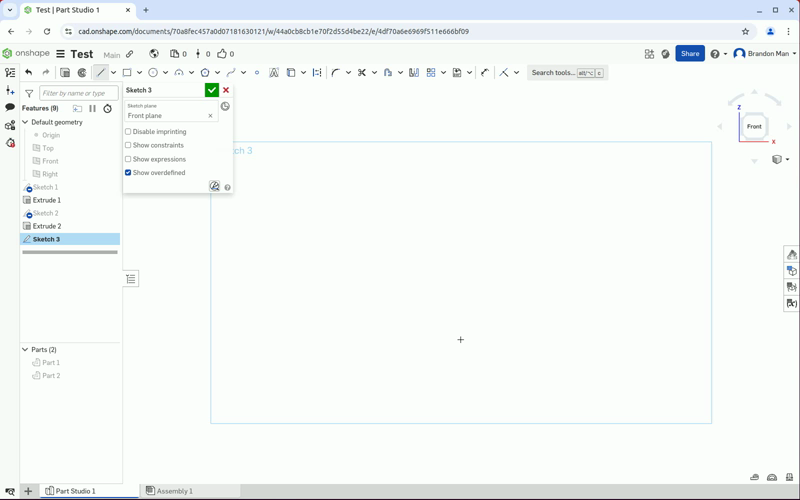
click(460, 339)
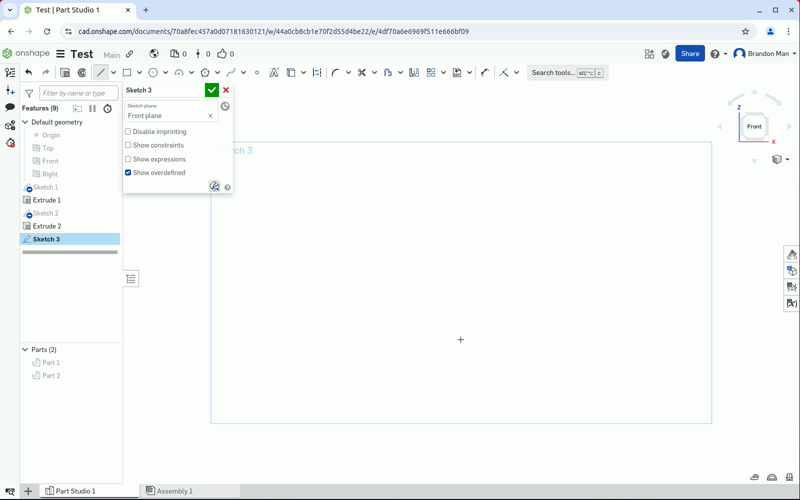
key_up(shift)
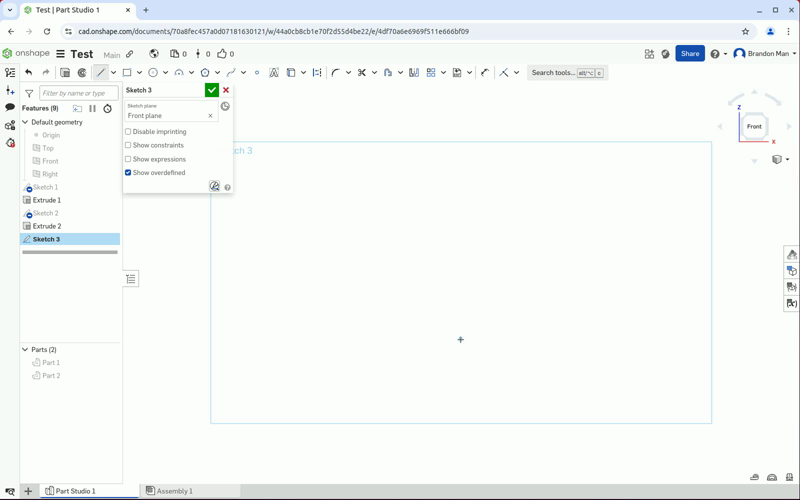
key_down(shift)
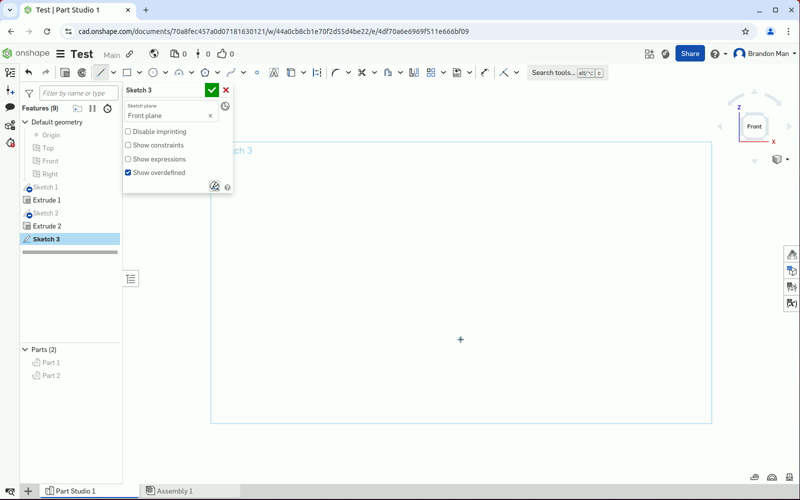
mouse_move(544, 339)
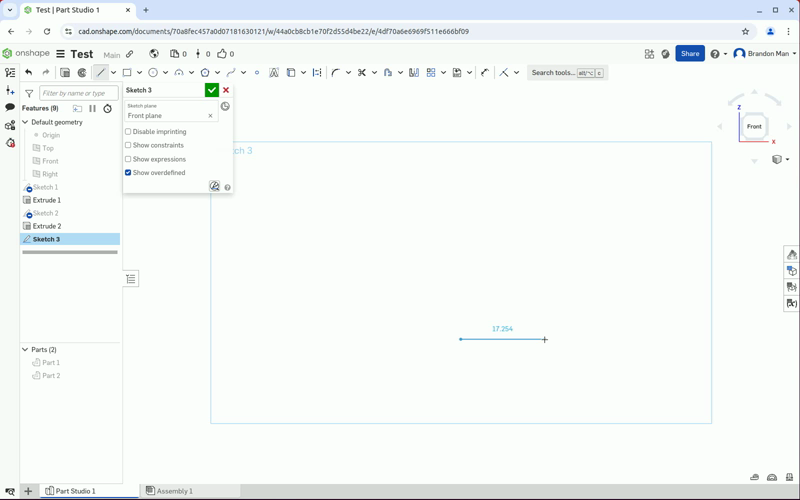
click(544, 339)
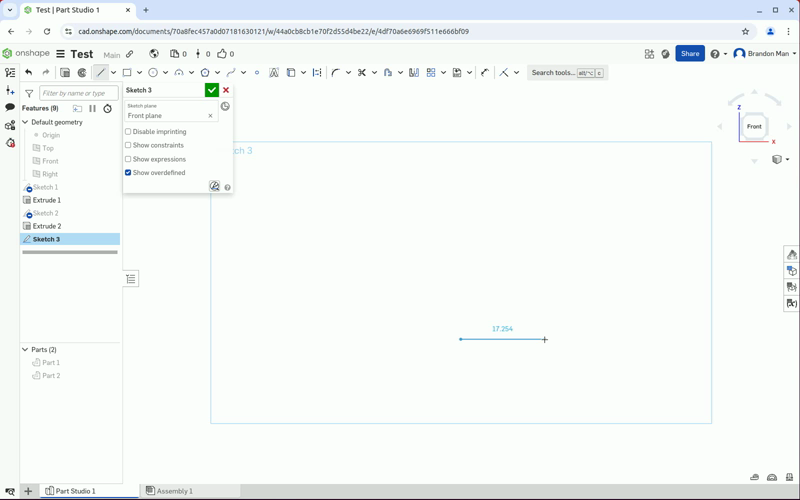
key_up(shift)
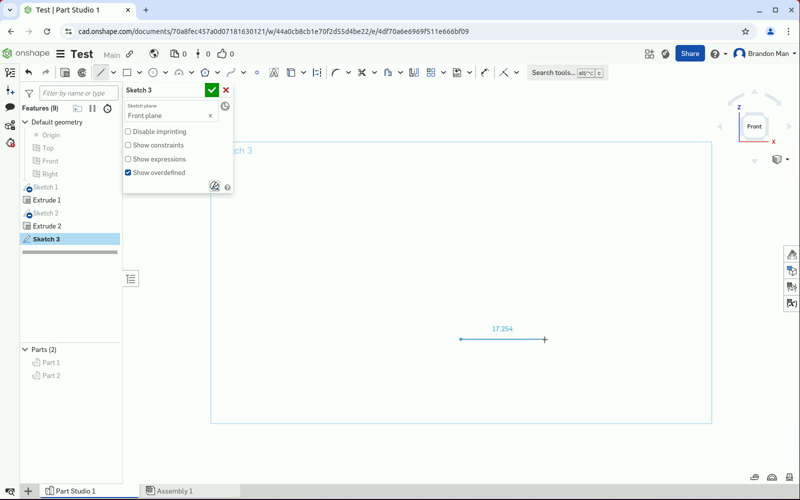
key_down(shift)
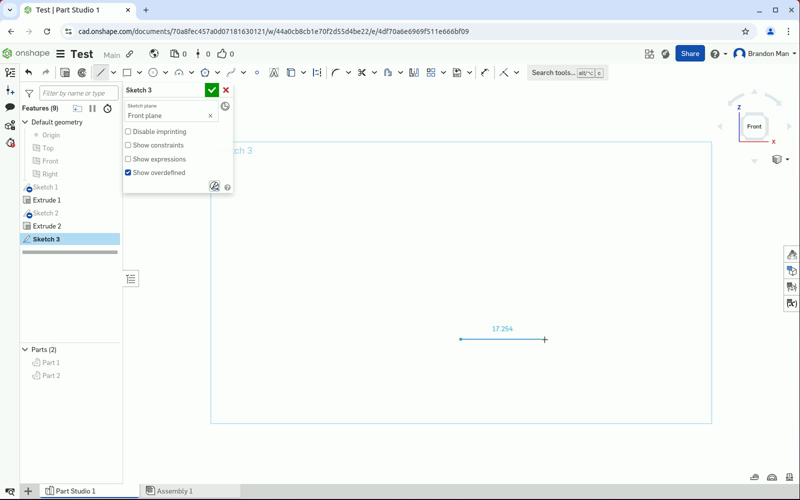
mouse_move(574, 339)
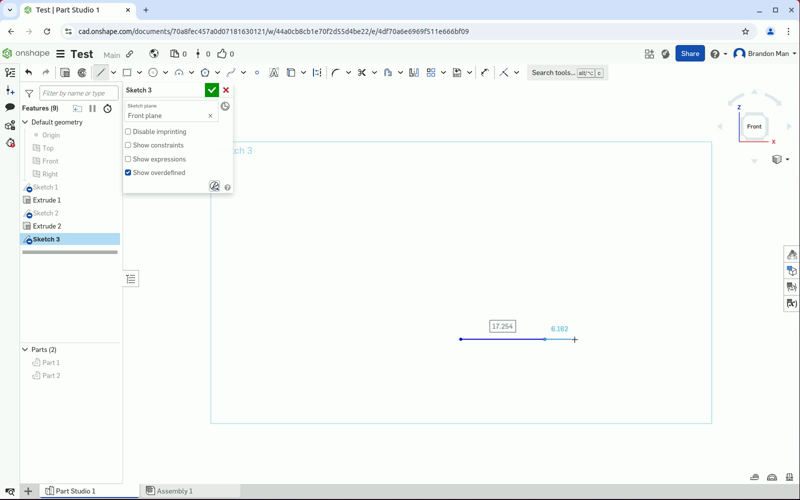
mouse_move(573, 310)
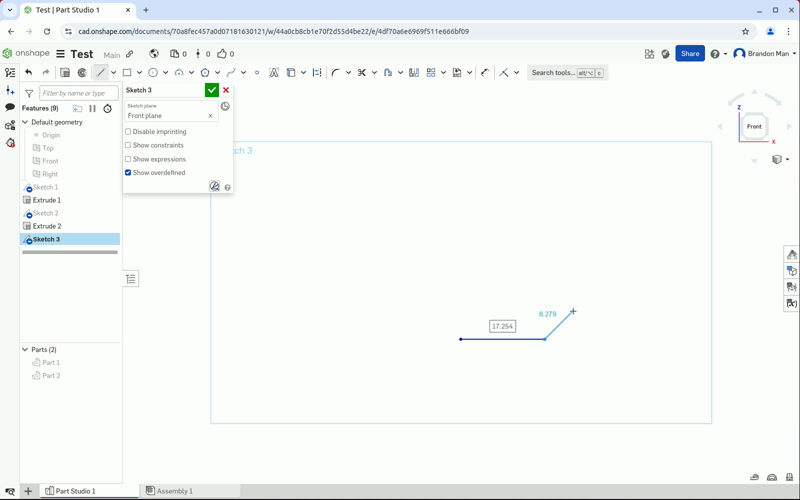
click(573, 310)
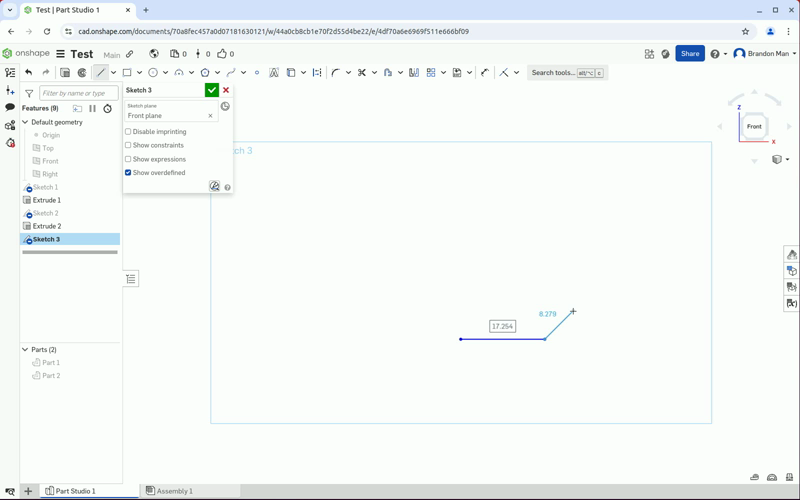
key_up(shift)
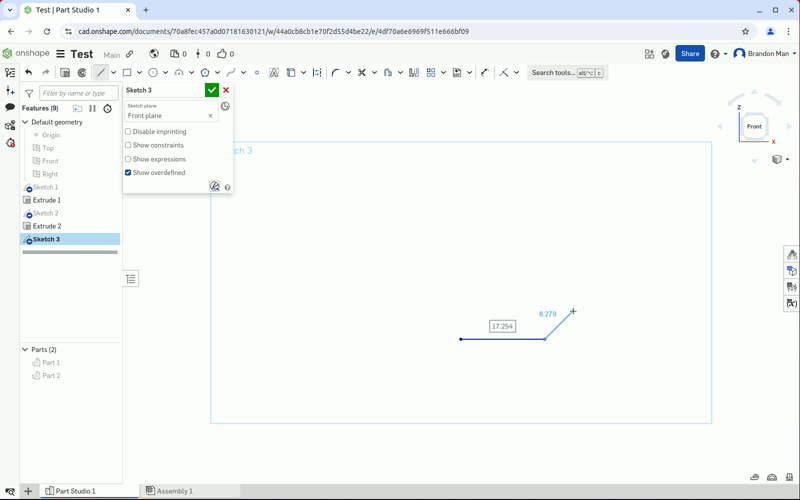
key_down(shift)
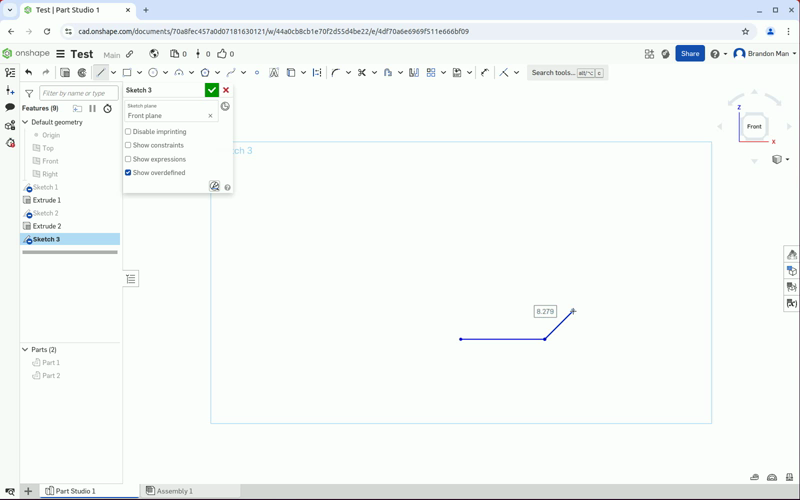
mouse_move(589, 310)
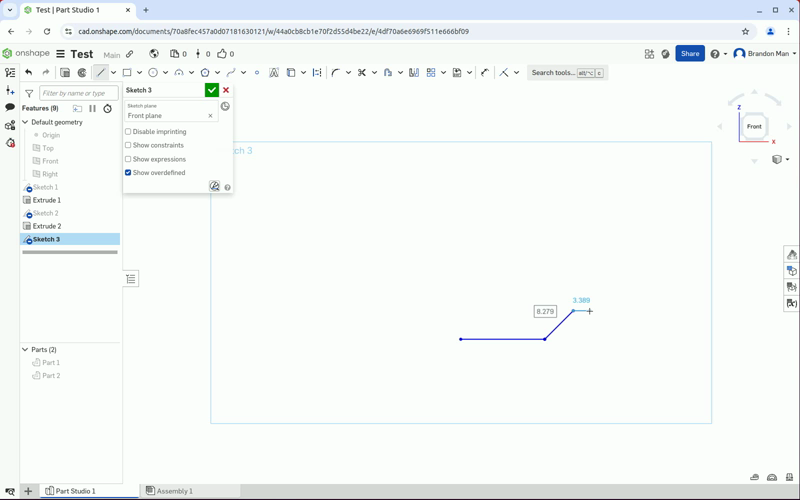
mouse_move(573, 255)
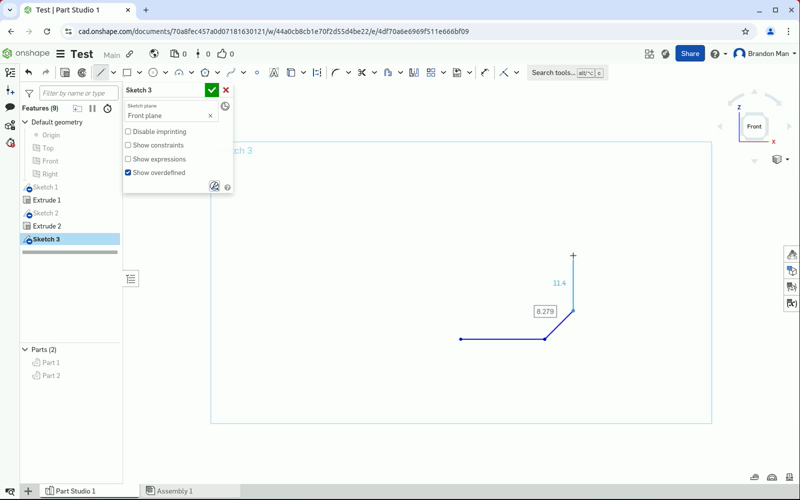
click(573, 255)
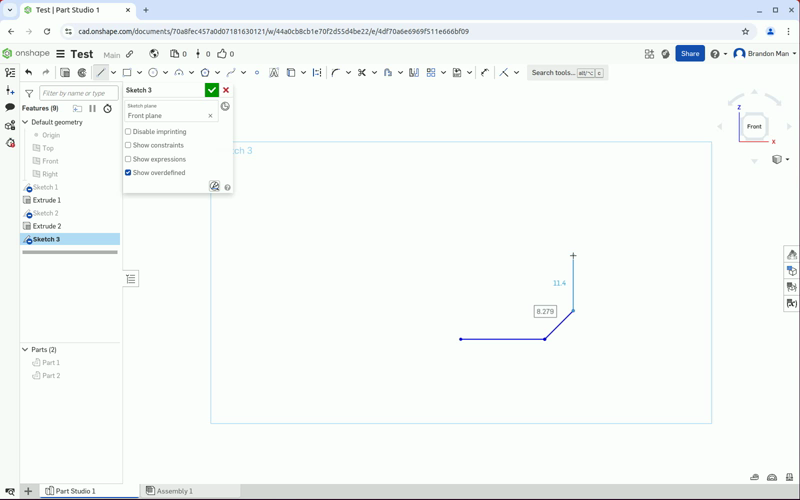
key_up(shift)
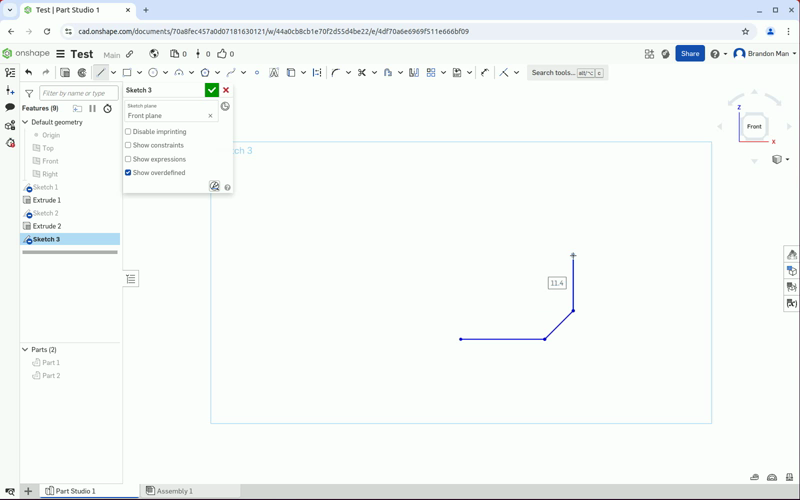
key_down(shift)
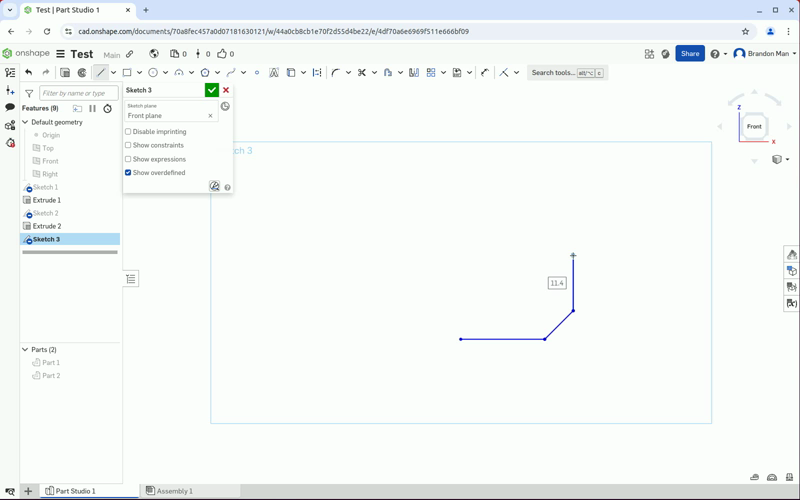
mouse_move(589, 255)
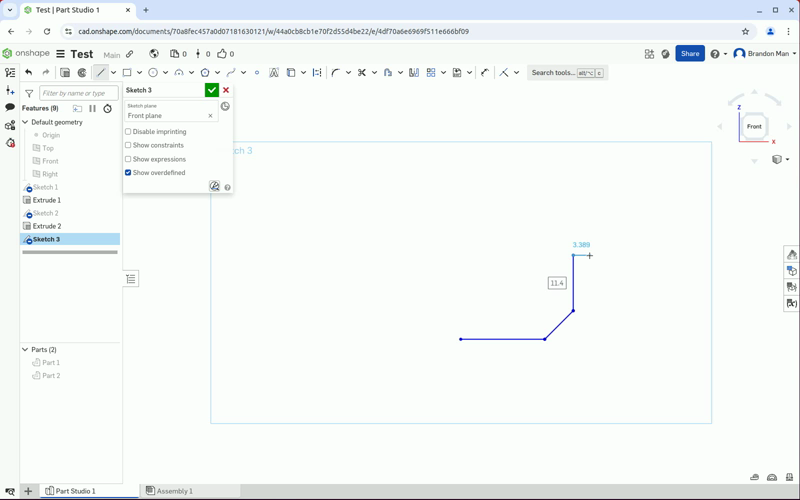
mouse_move(544, 226)
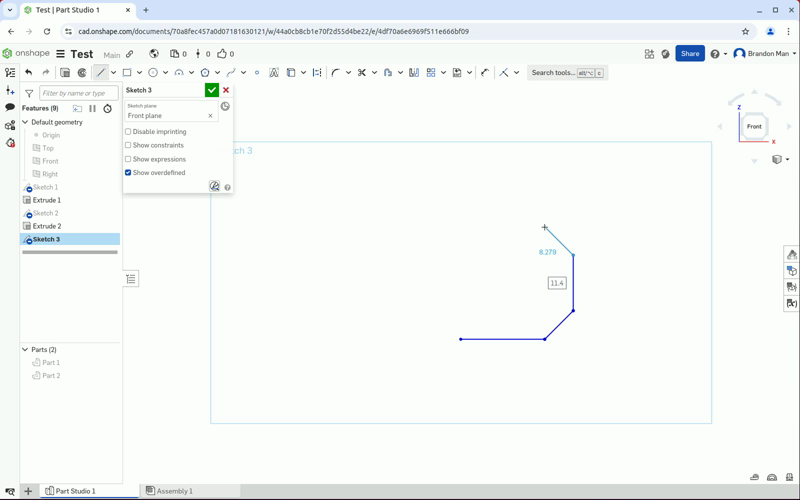
click(544, 226)
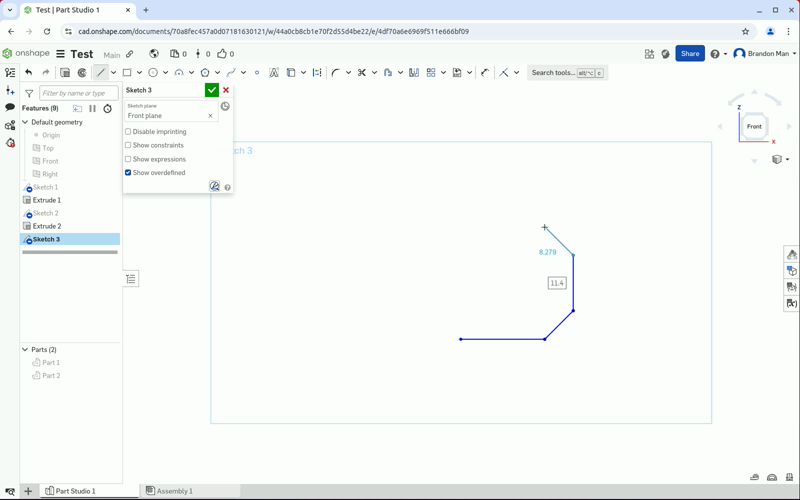
key_up(shift)
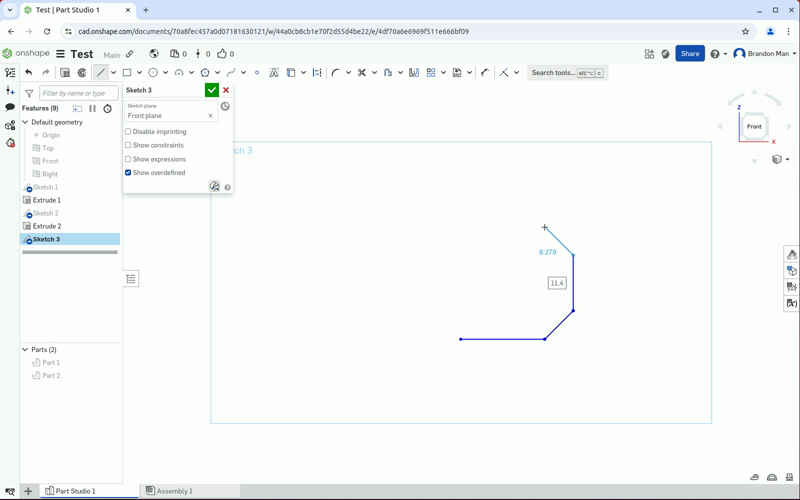
key_down(shift)
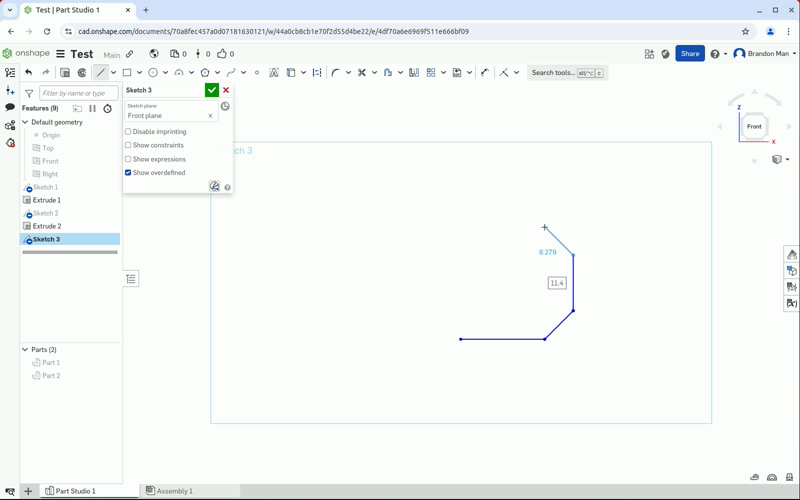
mouse_move(460, 226)
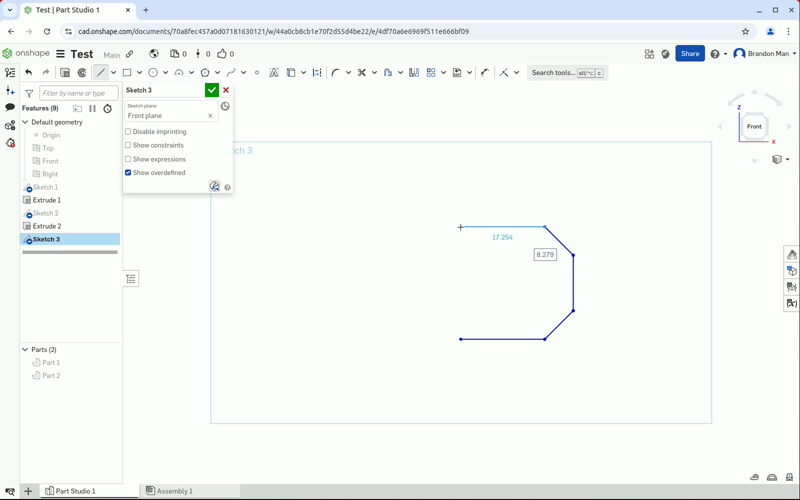
click(460, 226)
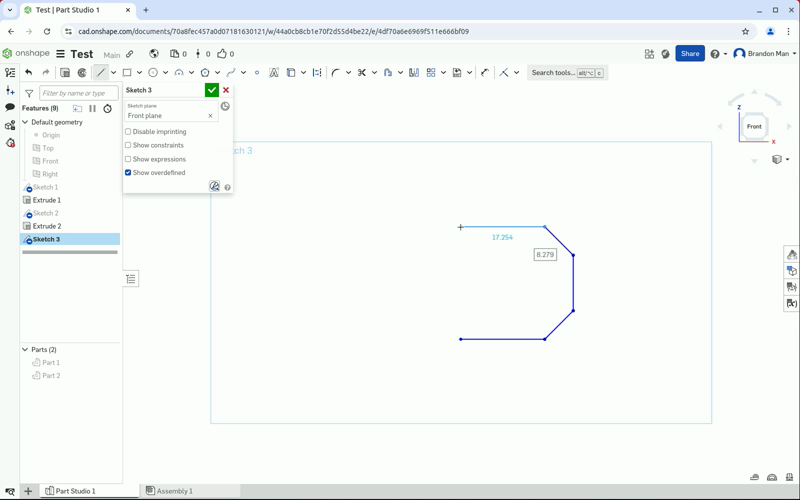
key_up(shift)
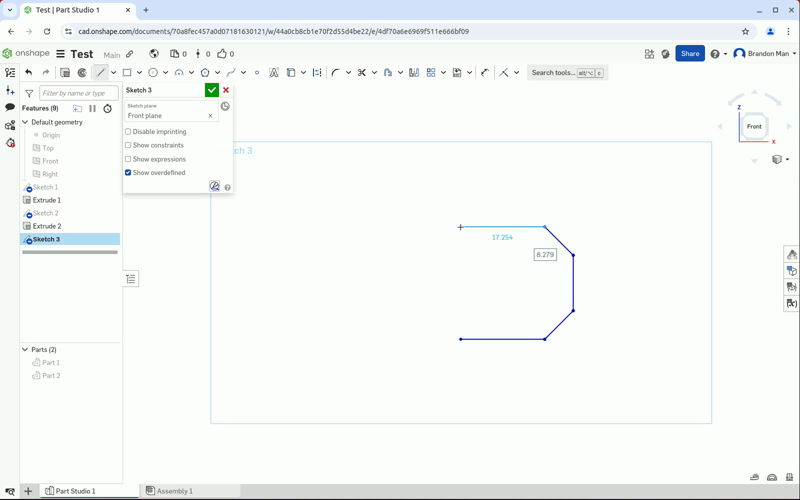
key(esc)
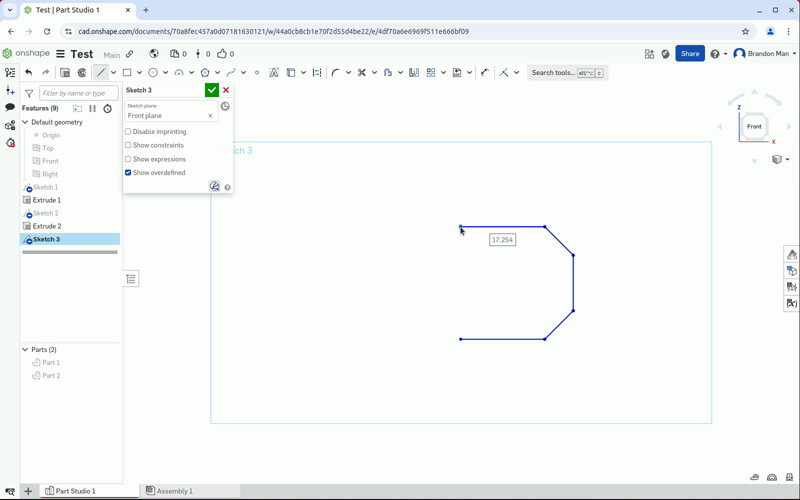
key(a)
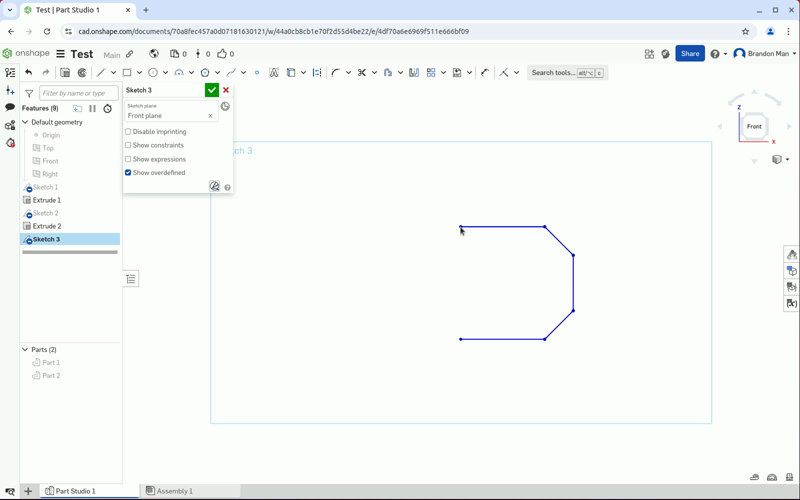
mouse_move(460, 226)
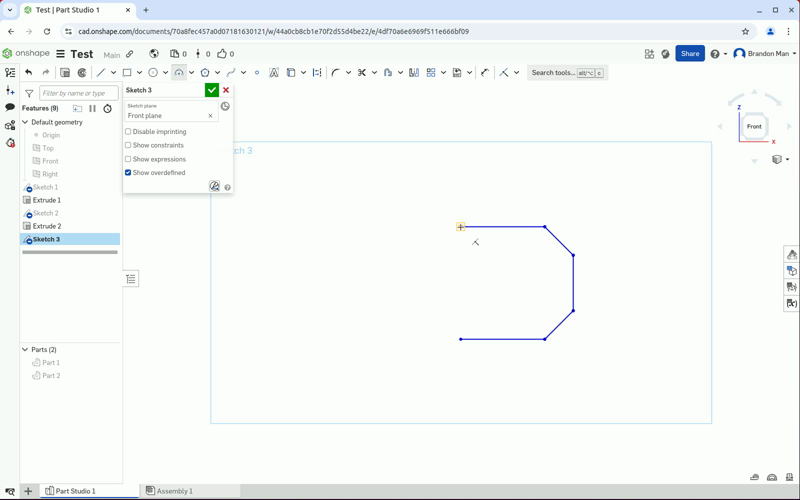
click(460, 226)
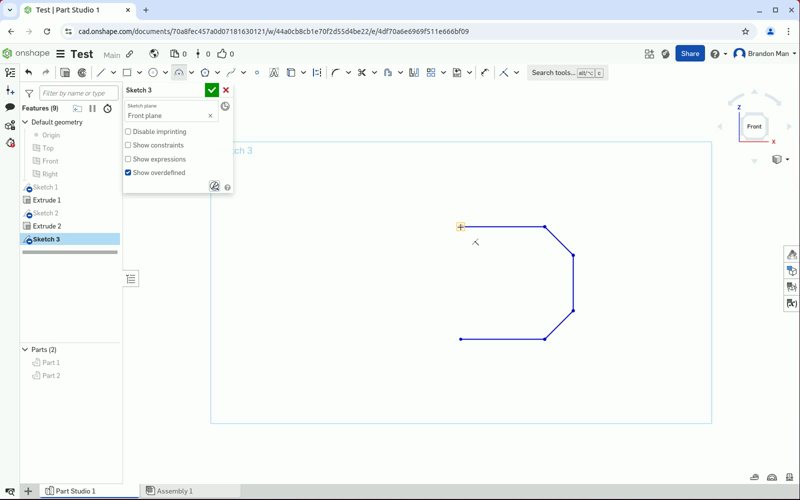
mouse_move(460, 339)
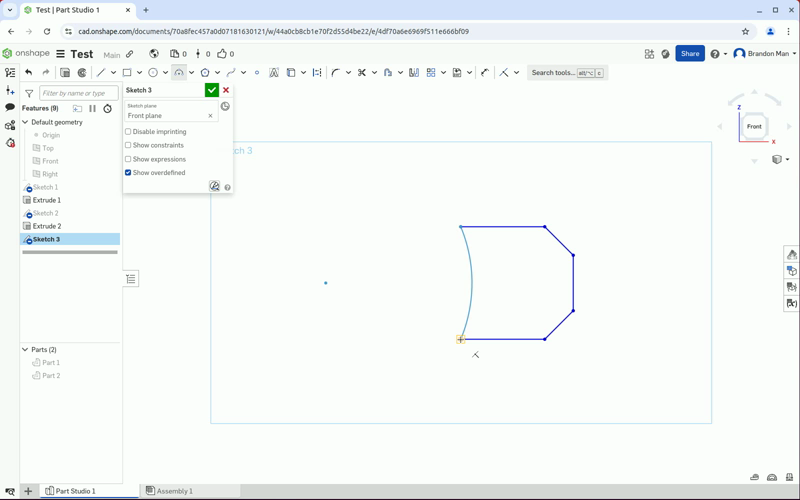
click(460, 339)
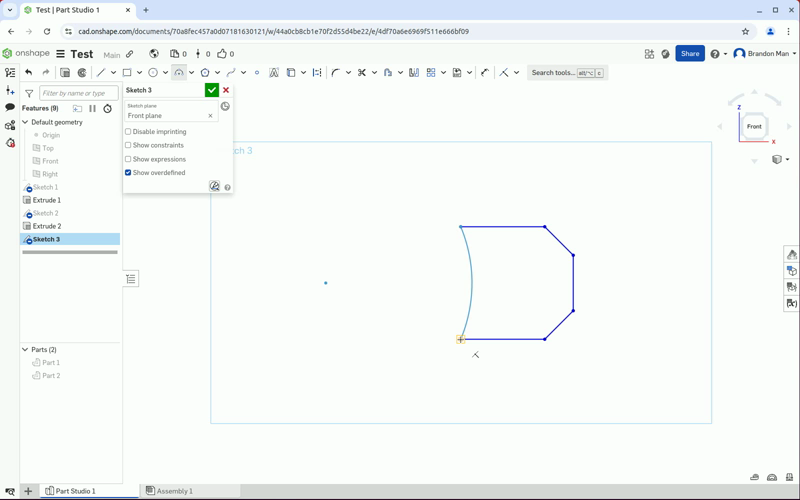
key_down(shift)
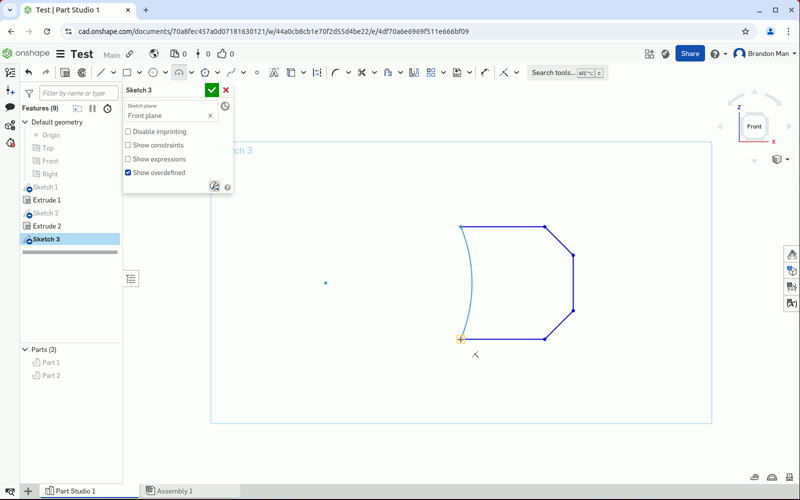
mouse_move(516, 282)
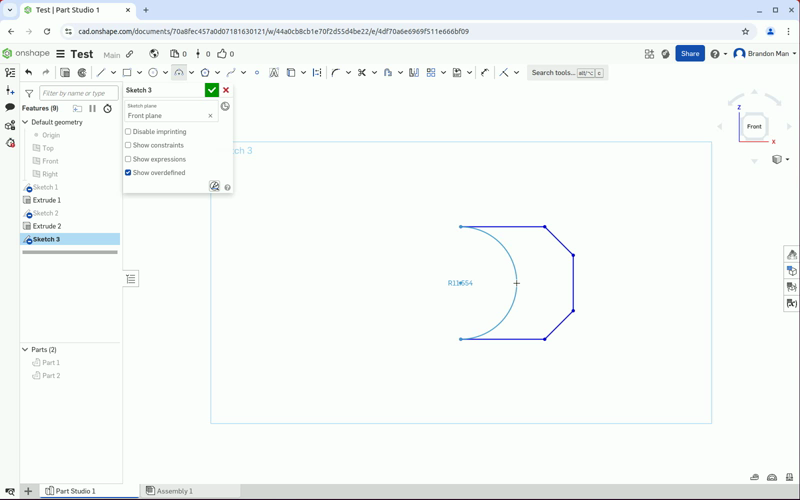
click(516, 282)
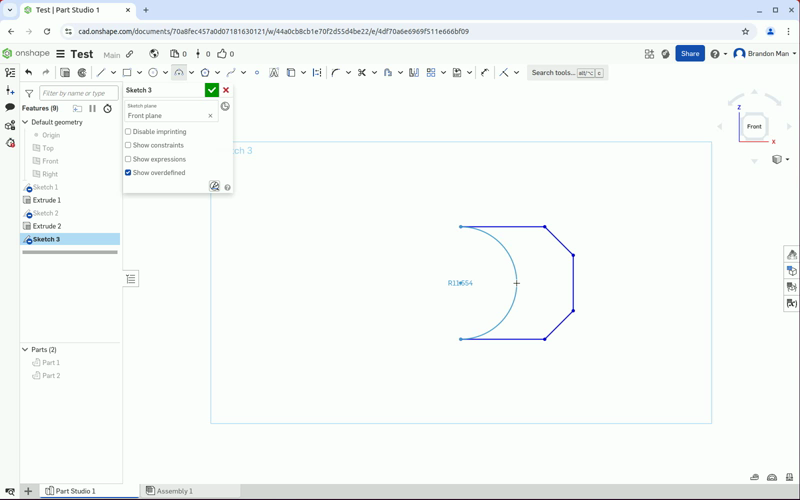
key_up(shift)
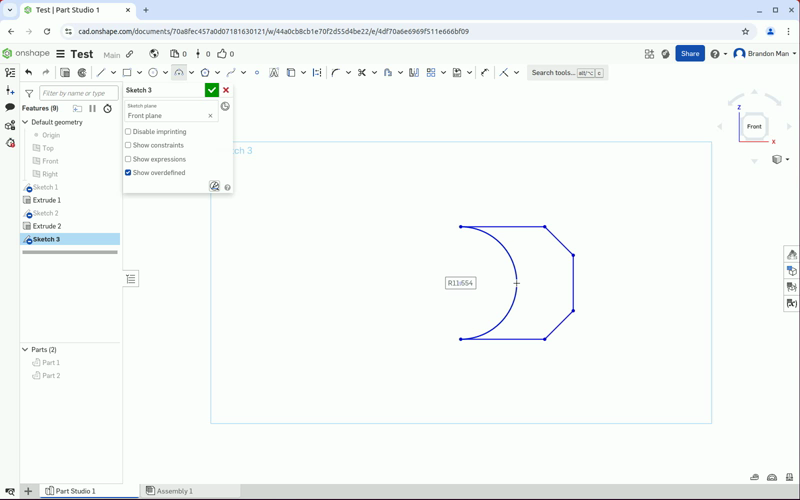
key(esc)
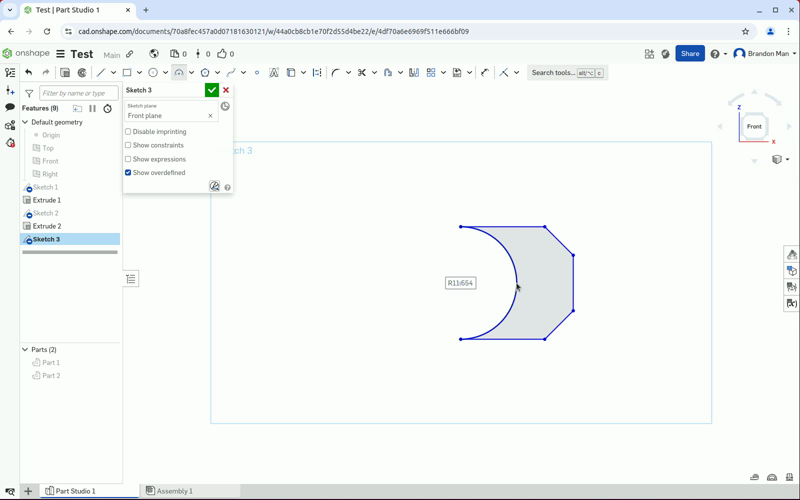
mouse_move(537, 328)
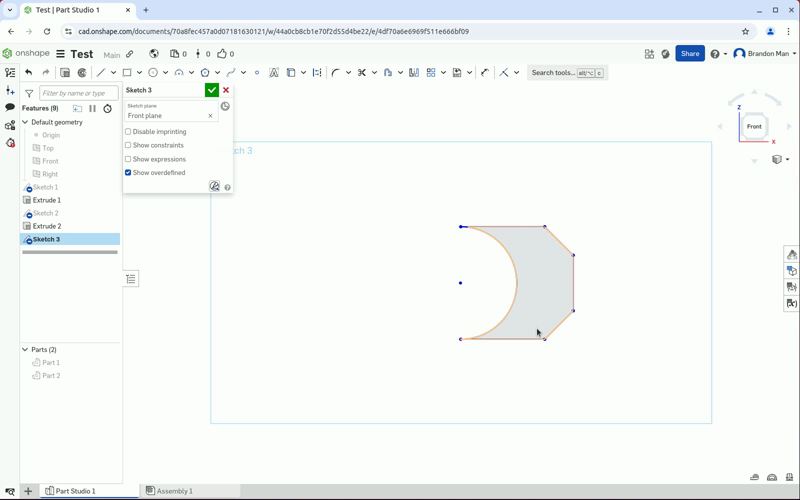
scroll(6)
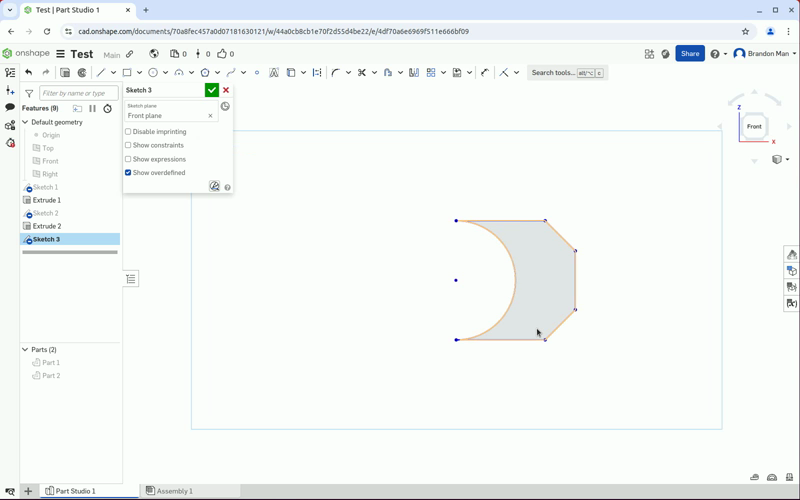
scroll(6)
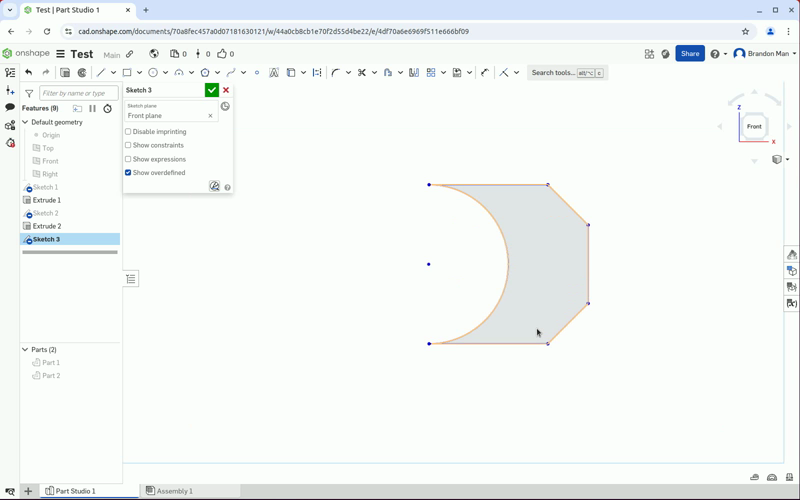
scroll(6)
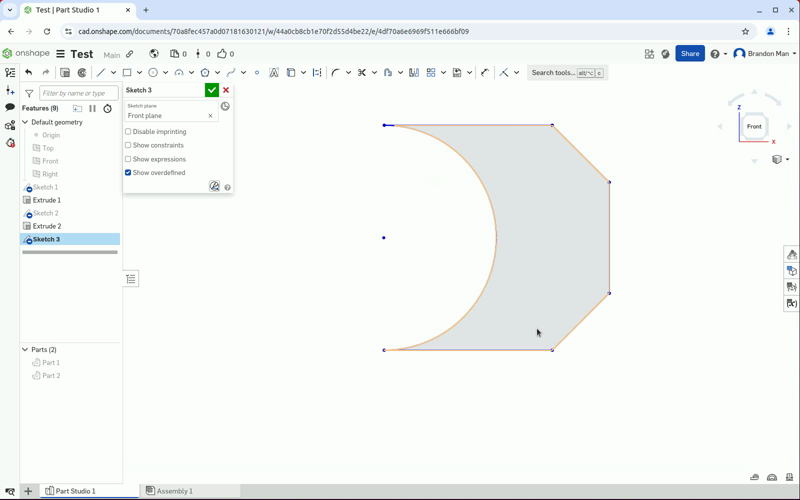
scroll(6)
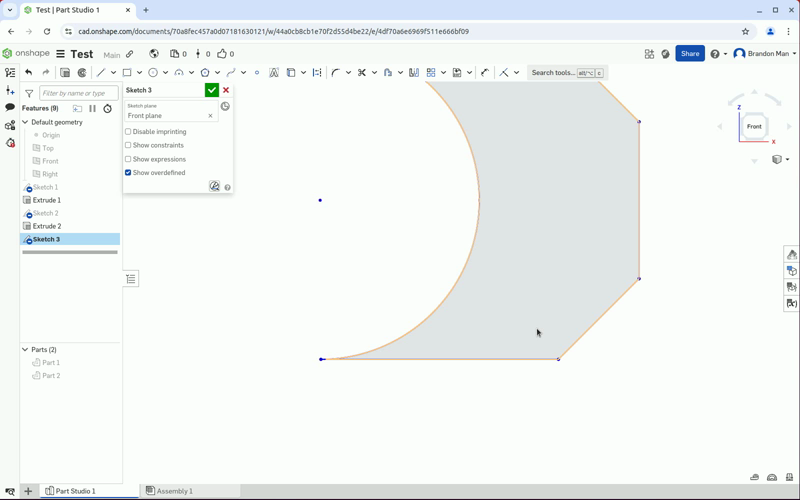
scroll(6)
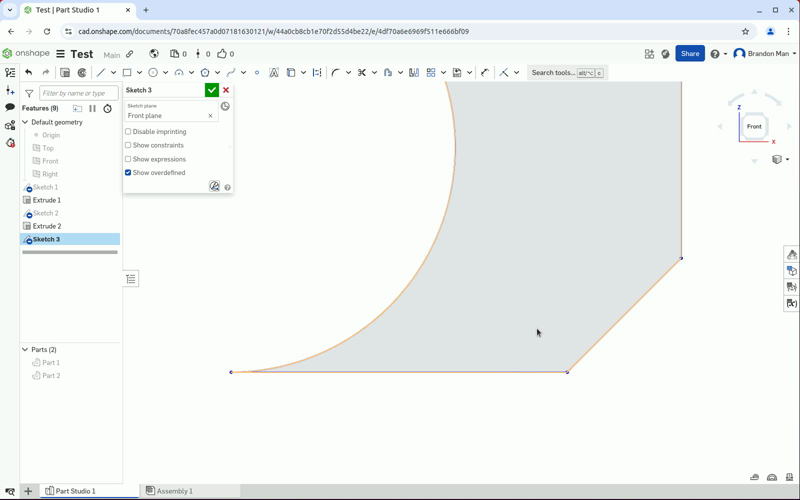
scroll(6)
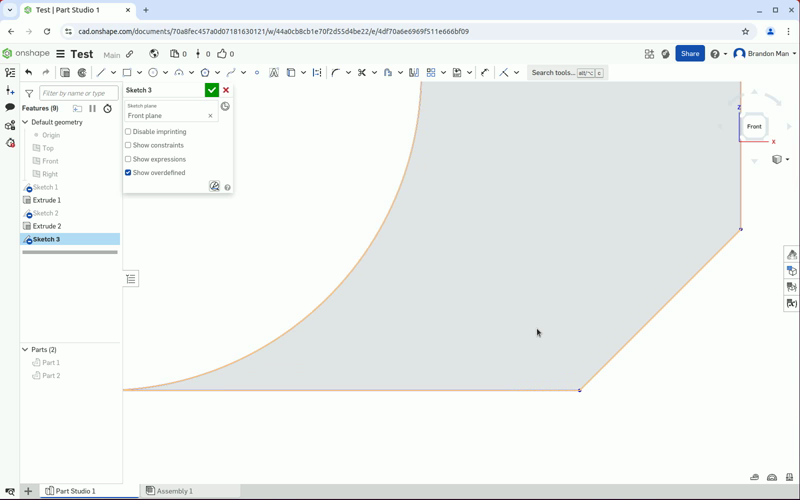
scroll(6)
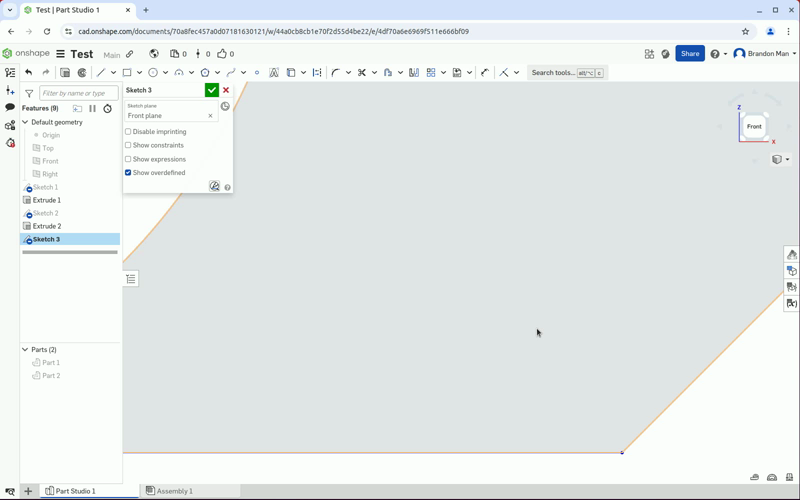
click(537, 328)
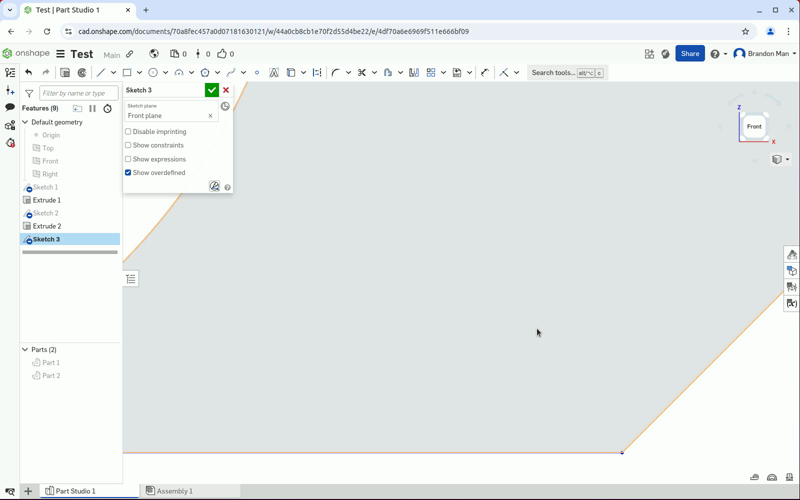
scroll(-6)
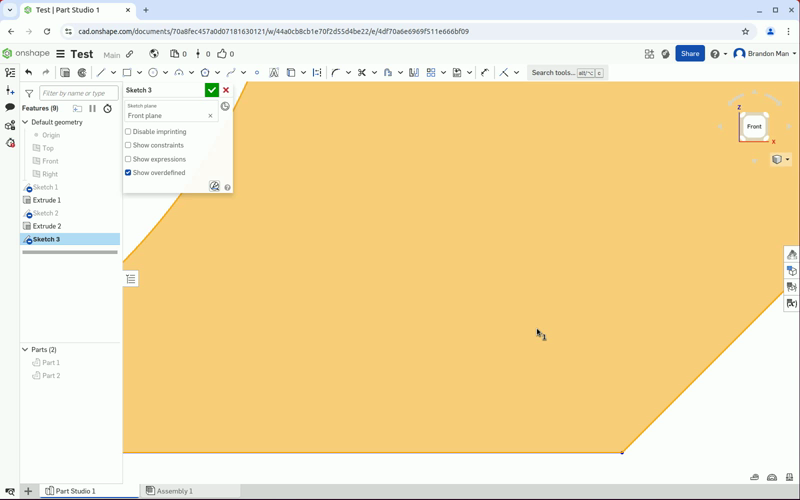
scroll(-6)
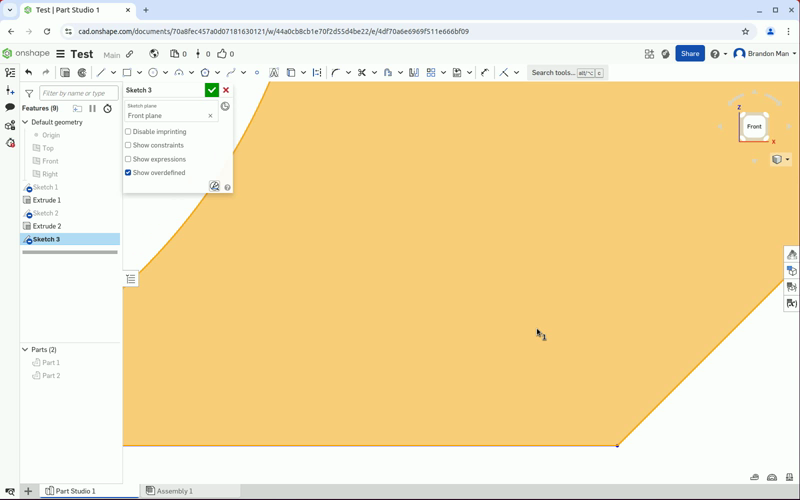
scroll(-6)
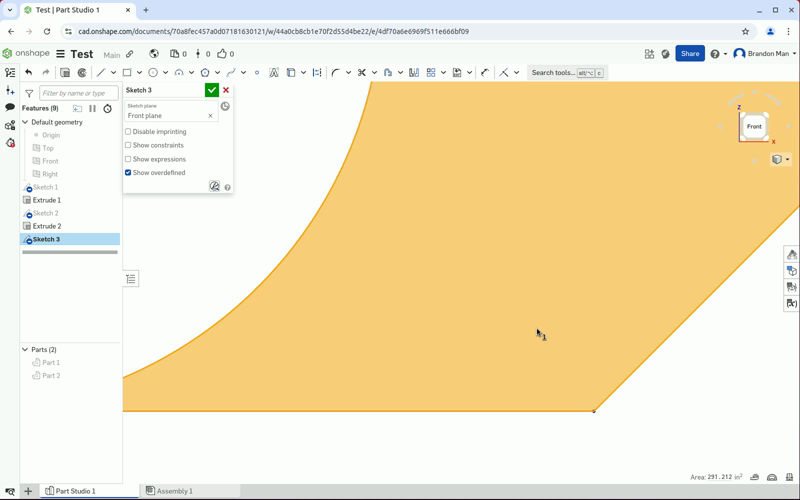
scroll(-6)
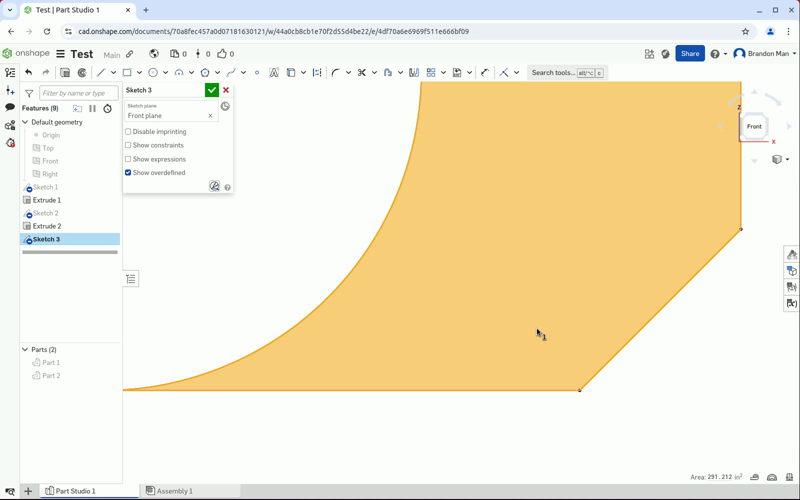
scroll(-6)
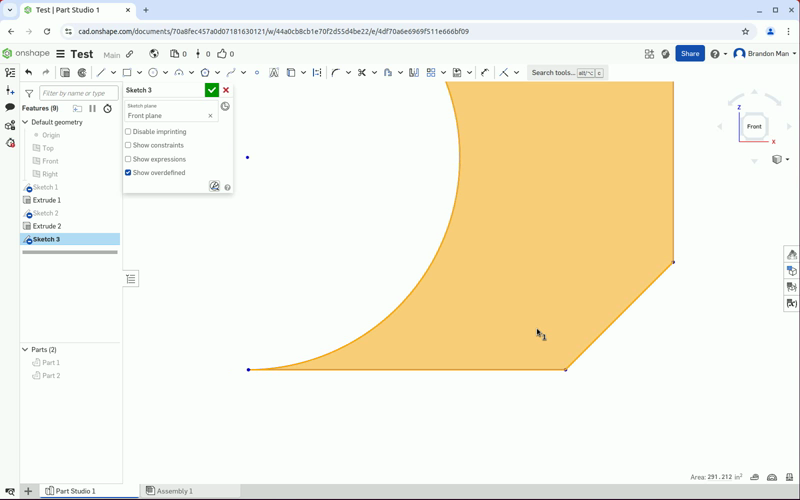
scroll(-6)
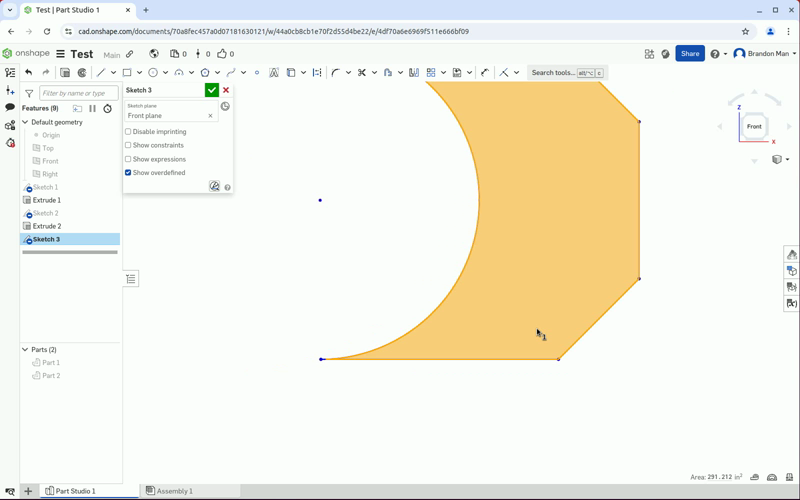
scroll(-6)
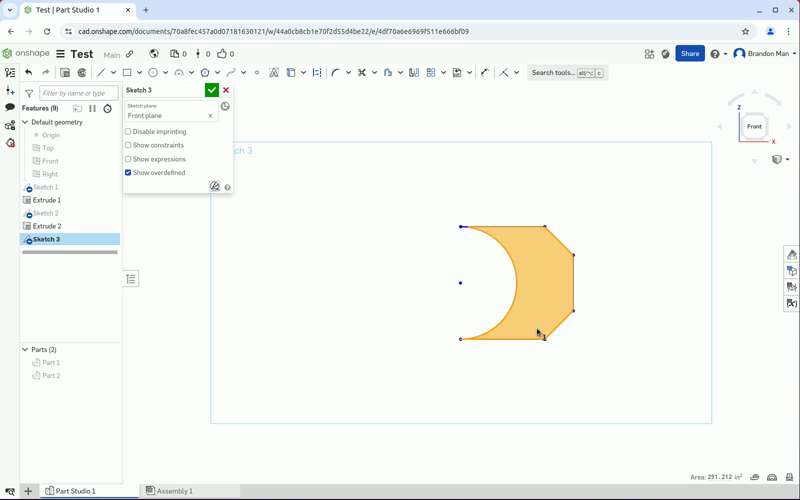
mouse_move(73, 352)
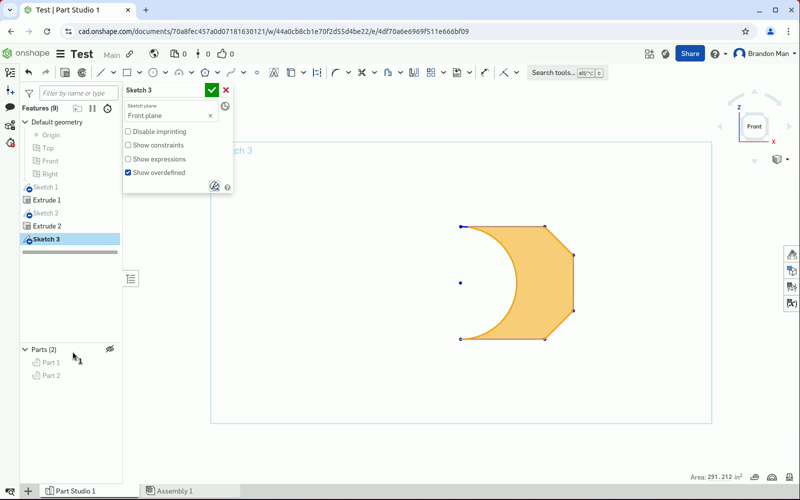
key(shift+y)
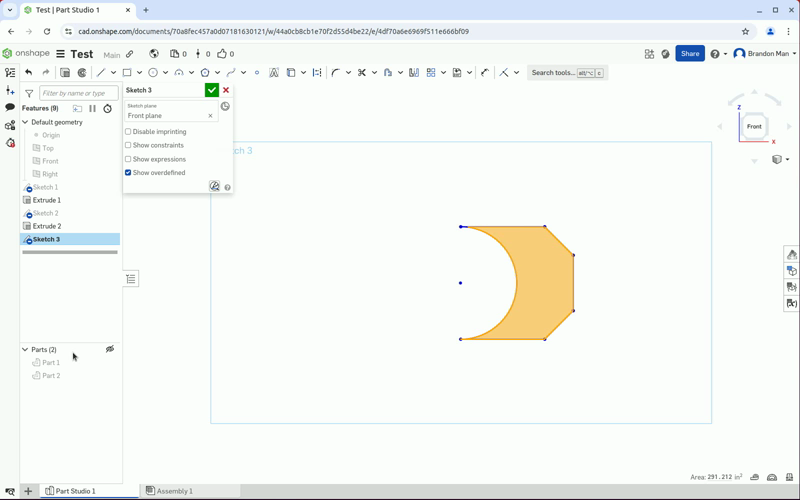
key(shift+e)
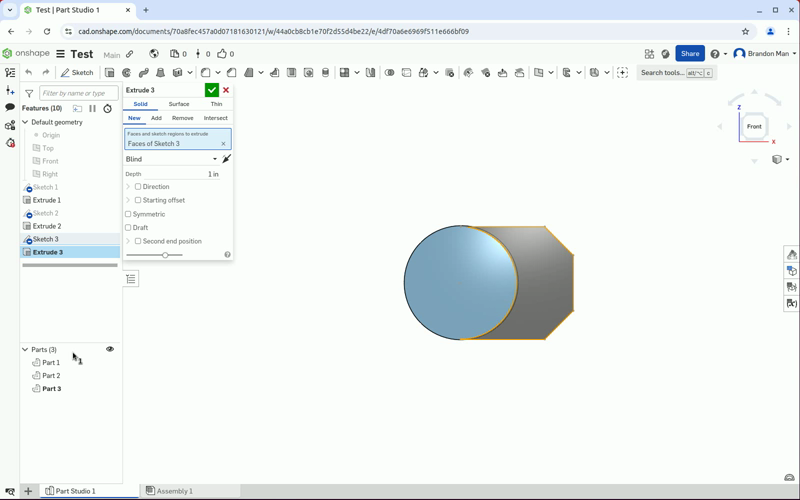
mouse_move(143, 106)
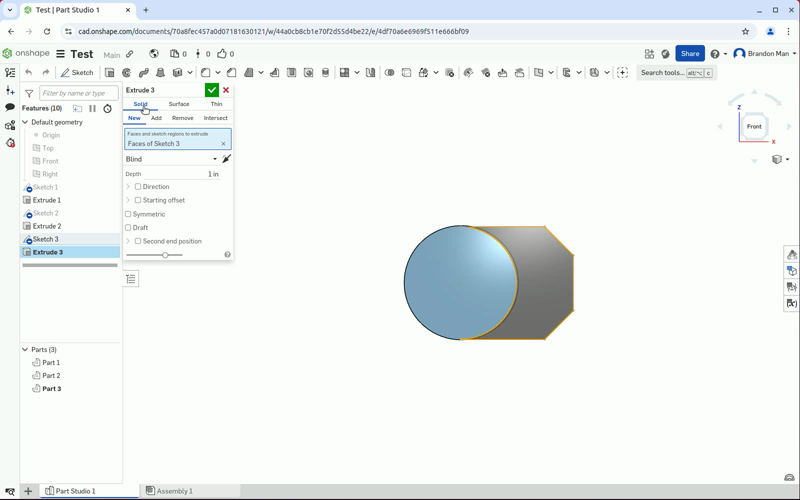
click(143, 106)
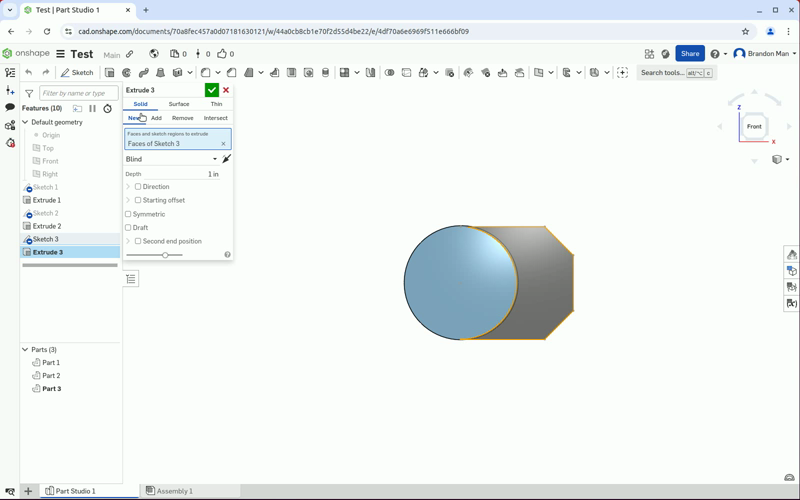
mouse_move(137, 120)
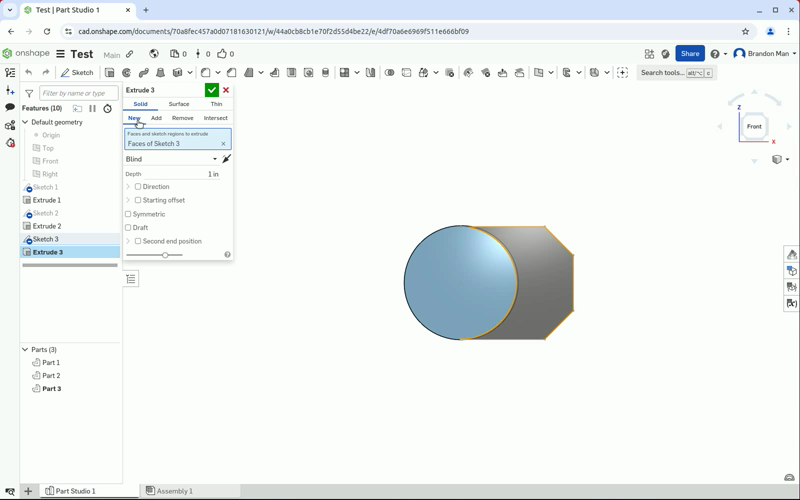
click(137, 120)
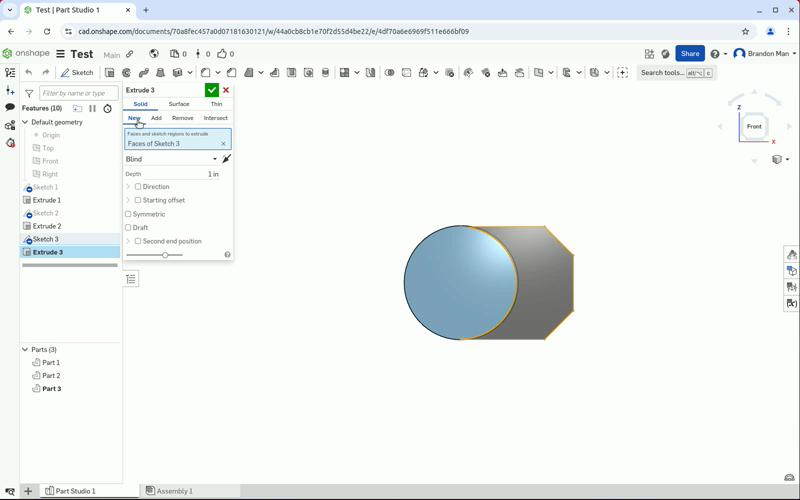
key(tab, 4)
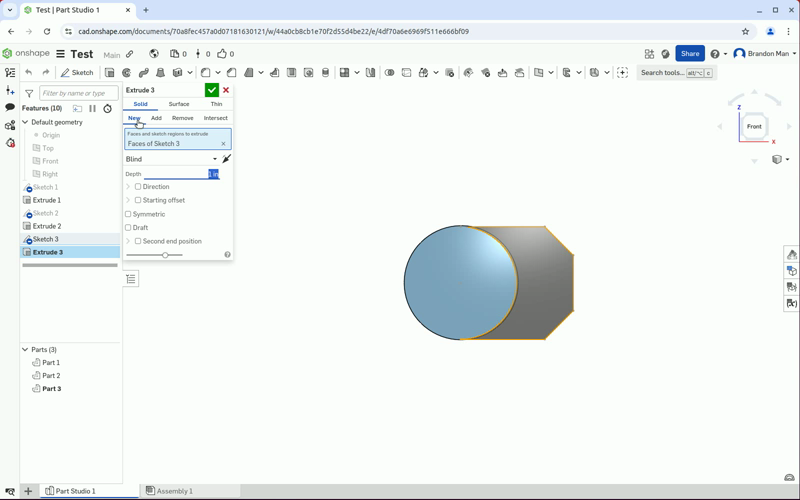
text(-17.331)
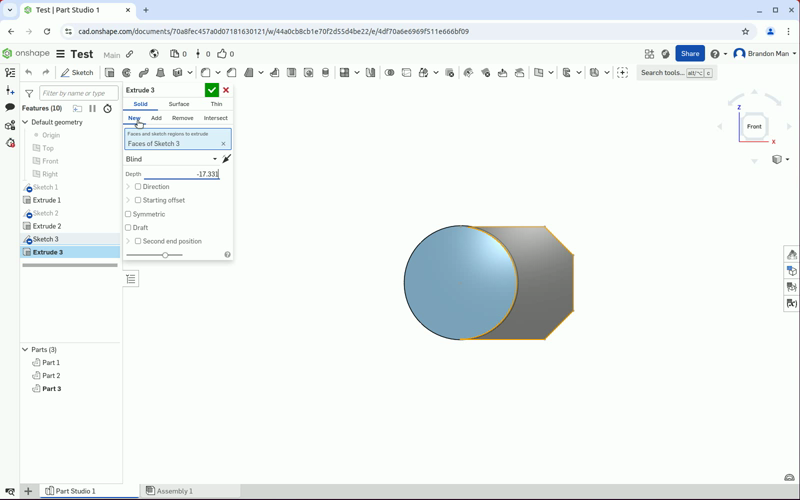
key(enter)
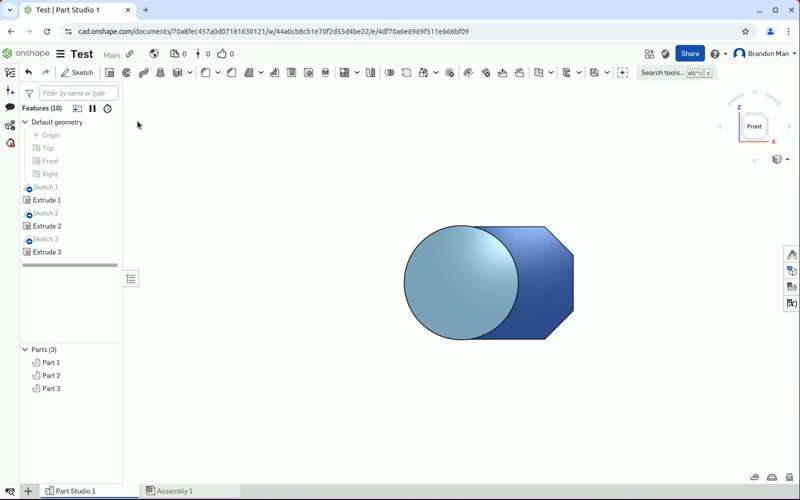
key(shift+h)
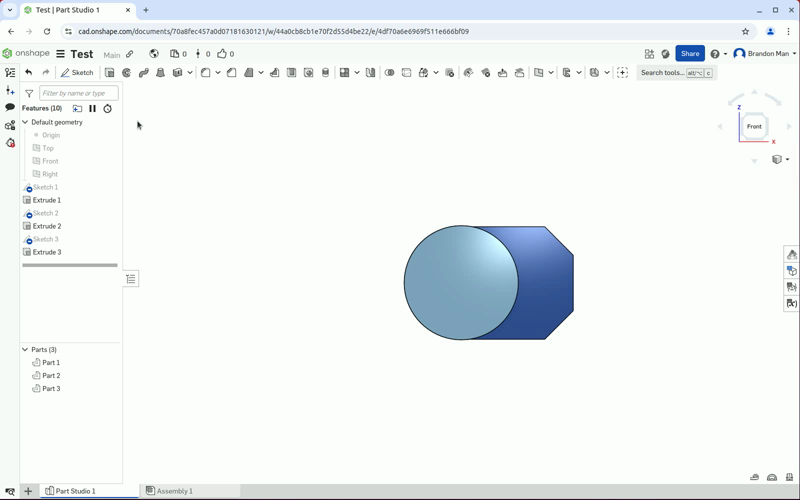
key(shift+h)
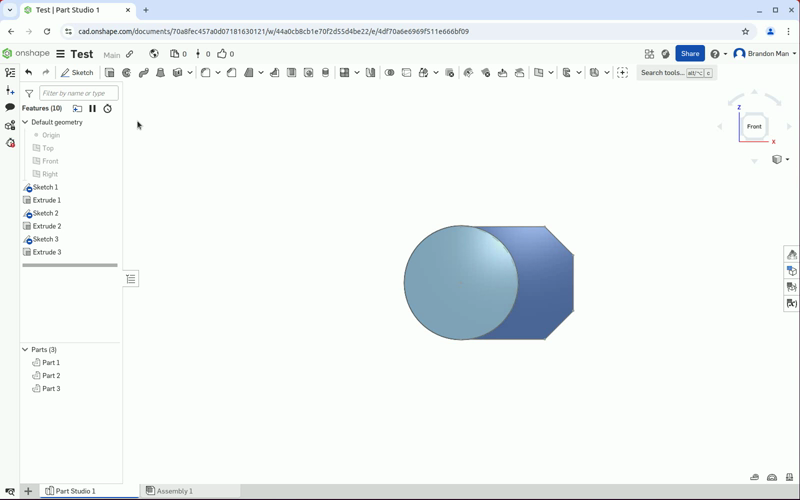
key(shift+7)
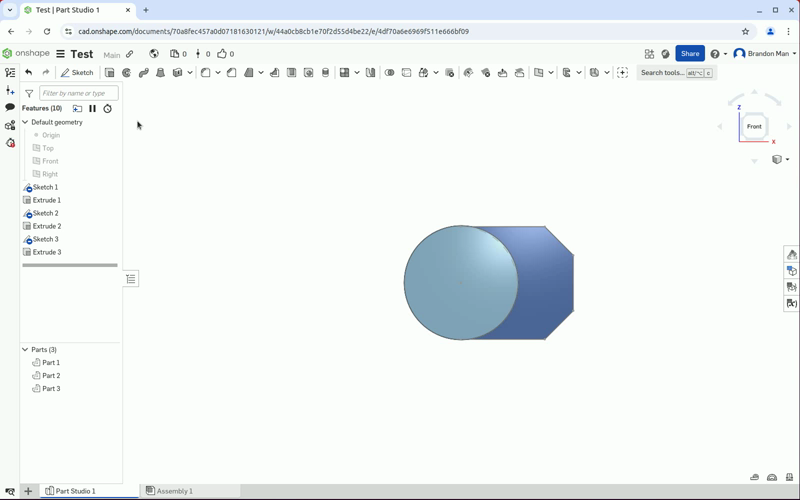
key(left, 2)
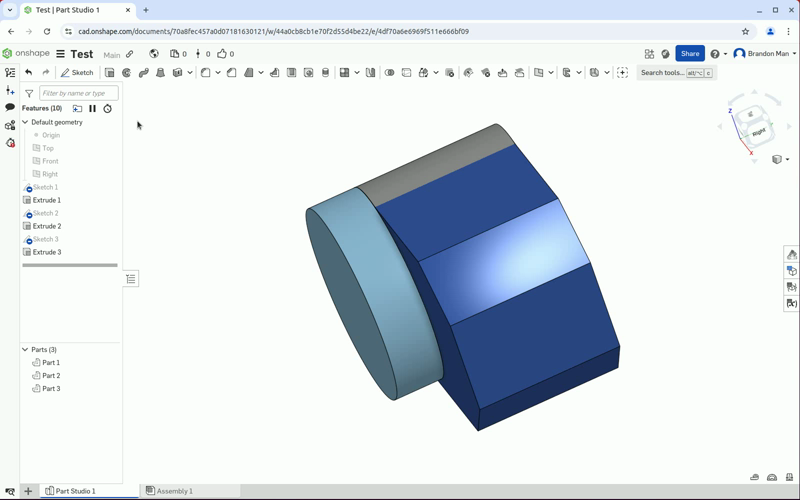
key(down, 2)
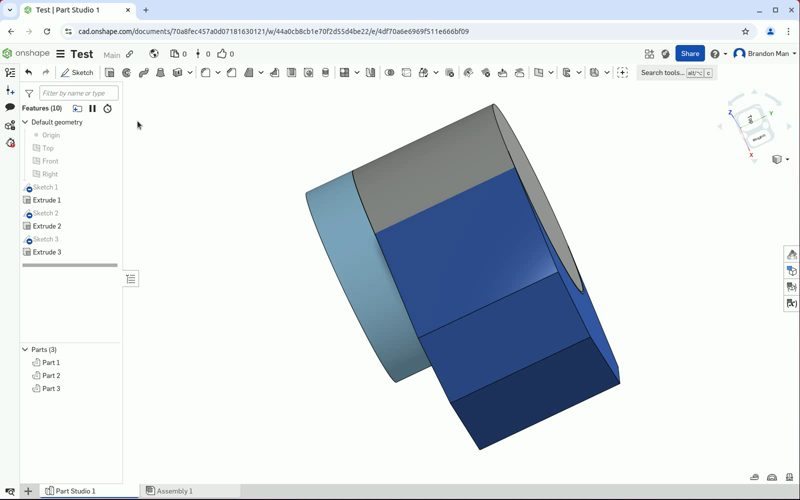
key(up, 2)
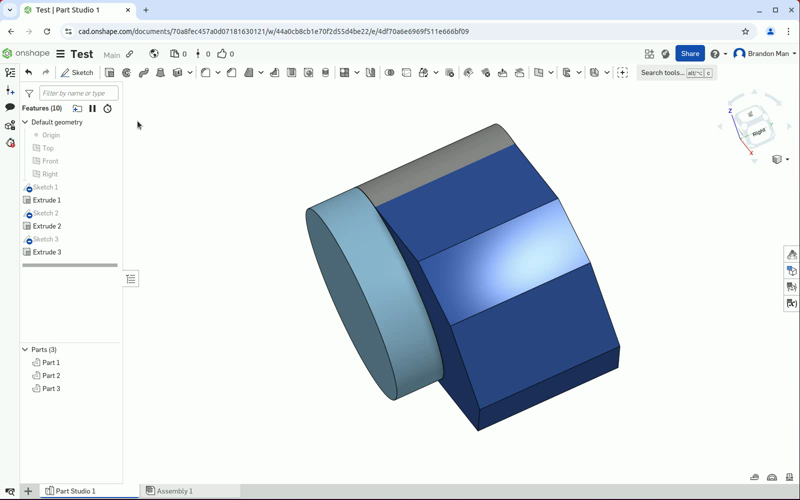
key(right, 2)
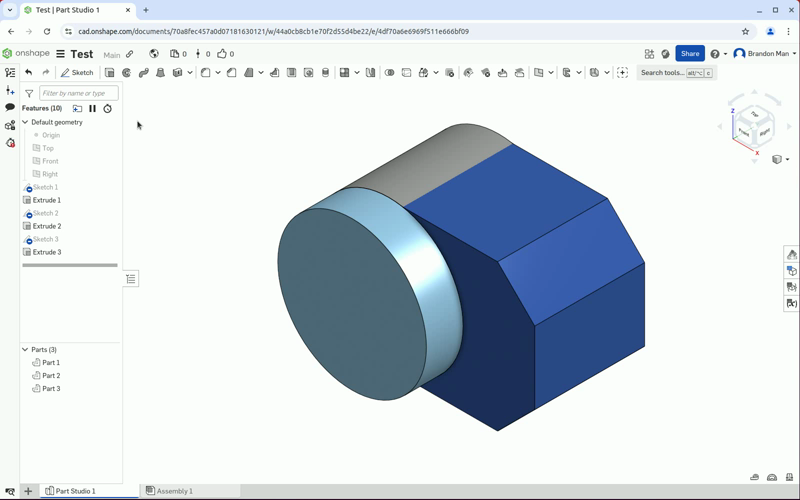
mouse_move(73, 189)
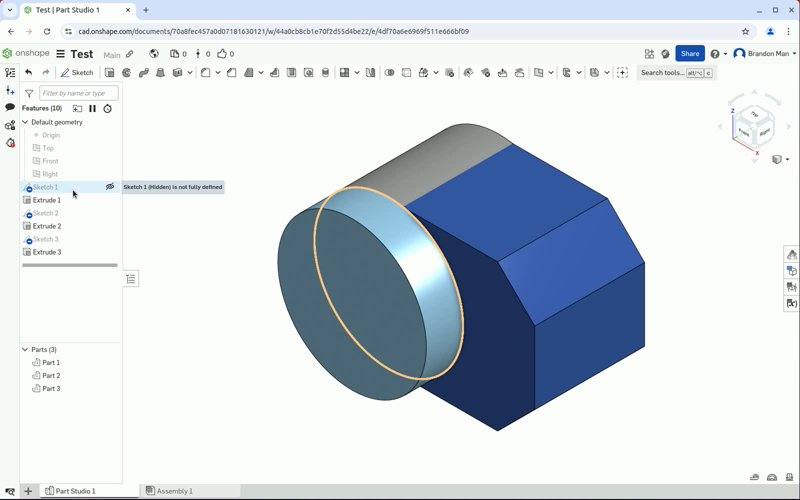
click(73, 189)